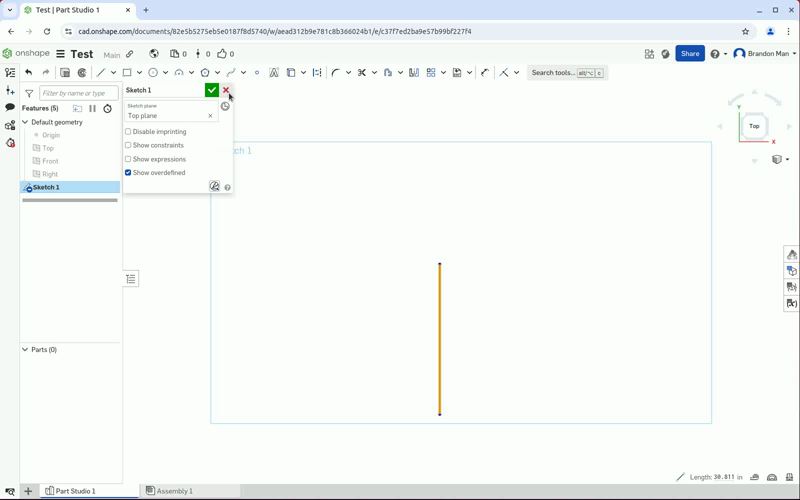
key(shift+h)
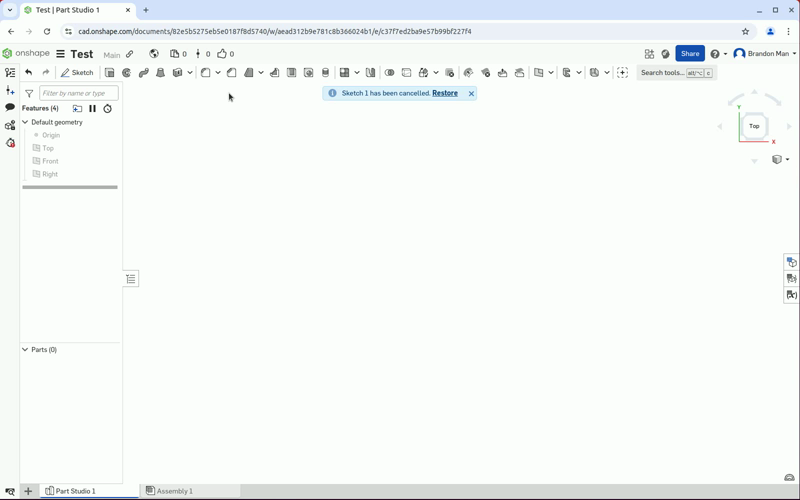
mouse_move(73, 352)
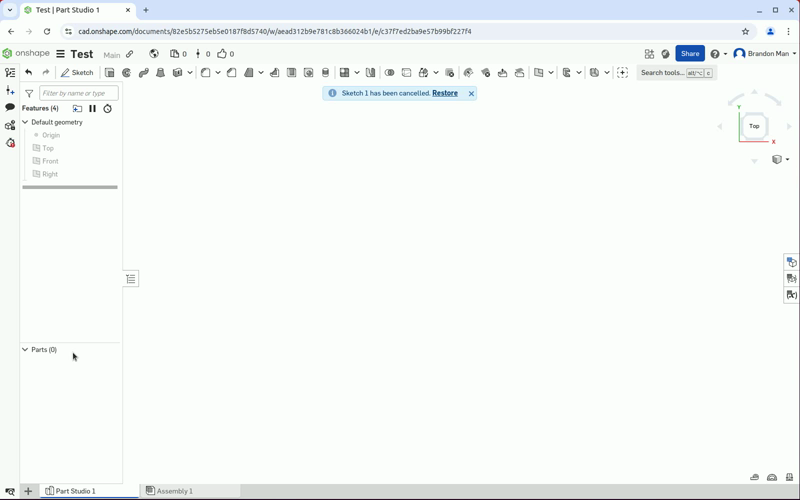
key(y)
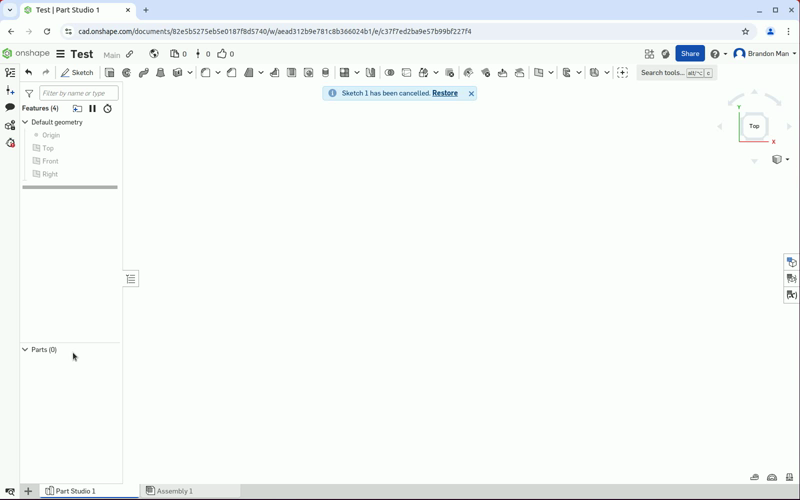
key(shift+p)
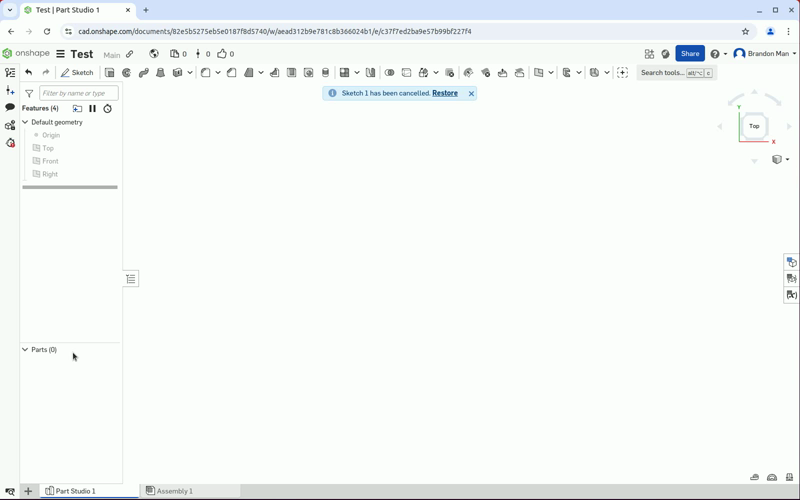
key(space)
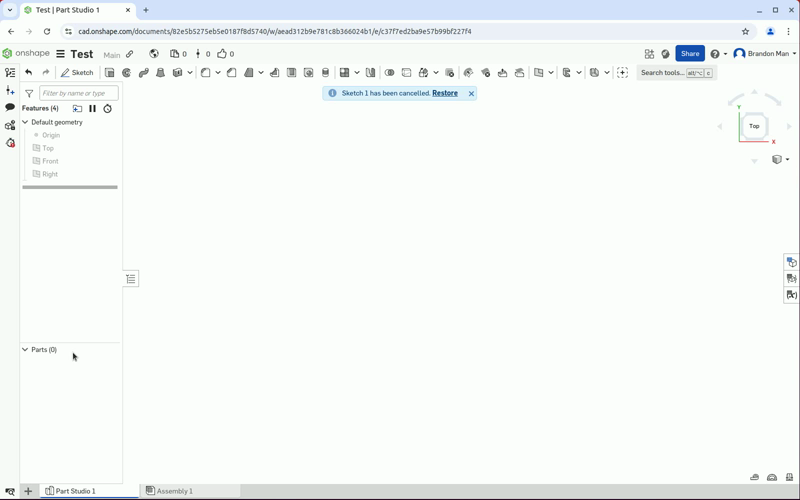
key_down(shift)
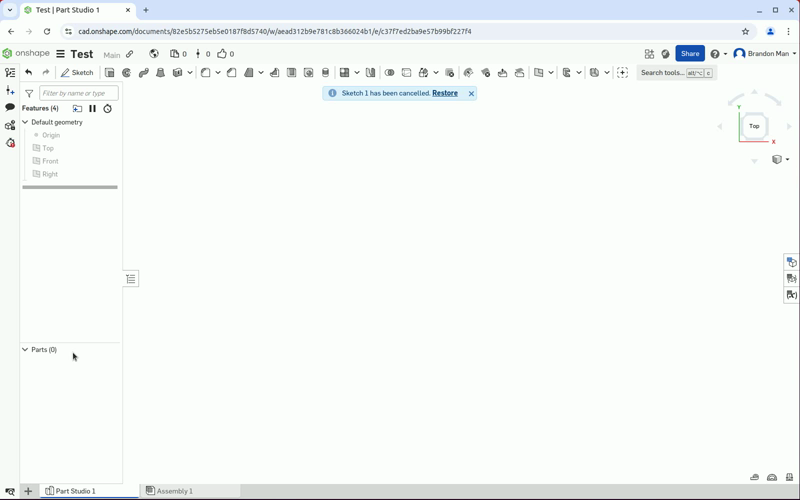
key(up)
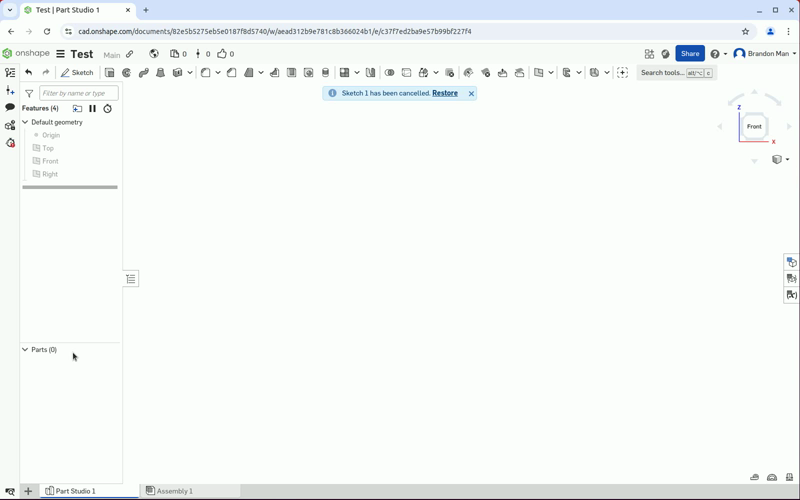
key_up(shift)
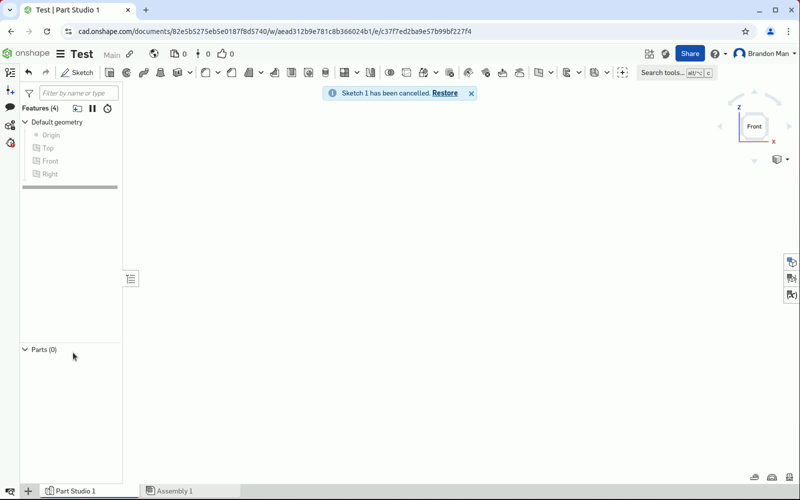
mouse_move(73, 352)
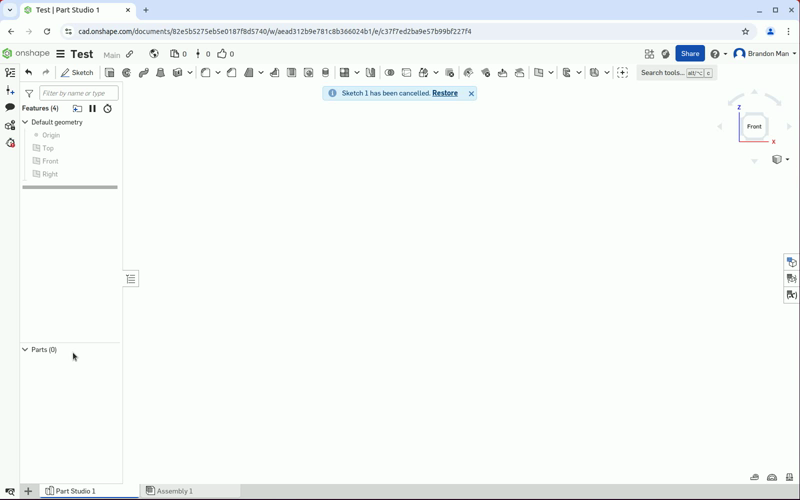
key(shift+y)
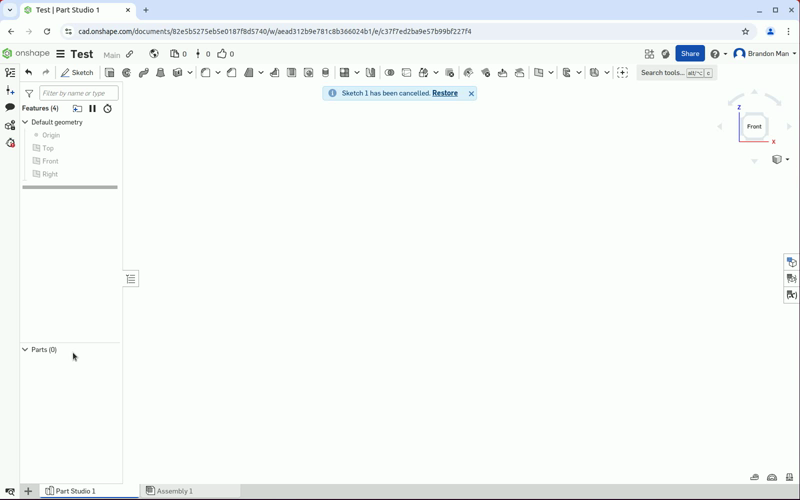
key(shift+s)
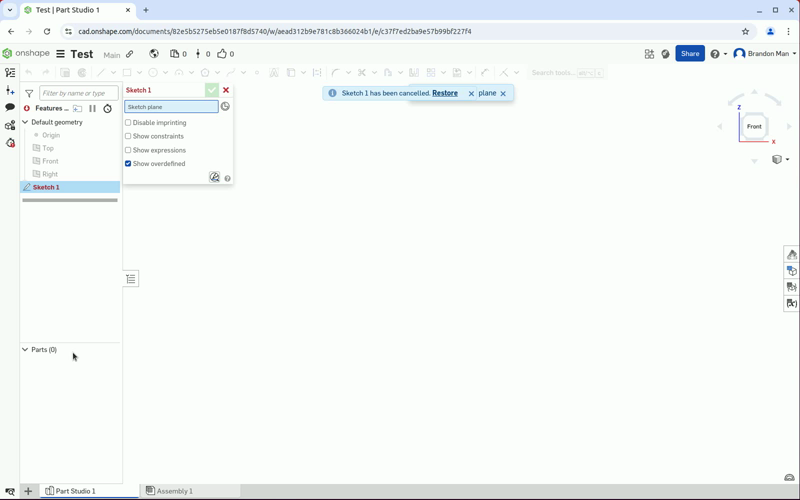
mouse_move(73, 163)
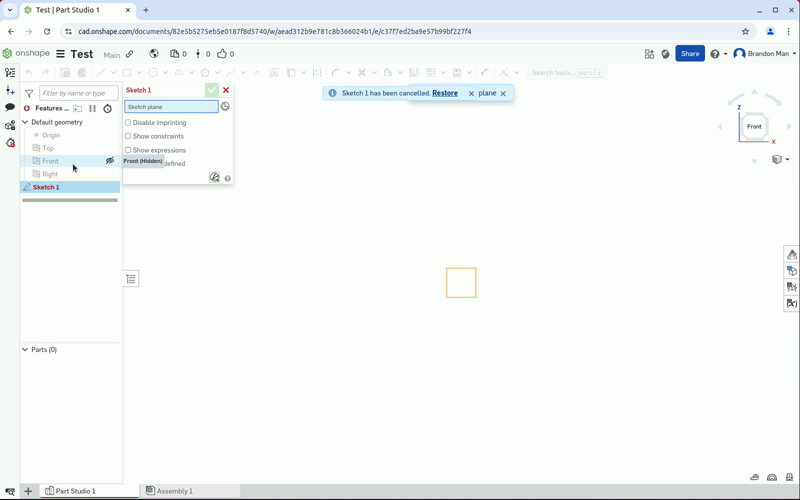
click(73, 163)
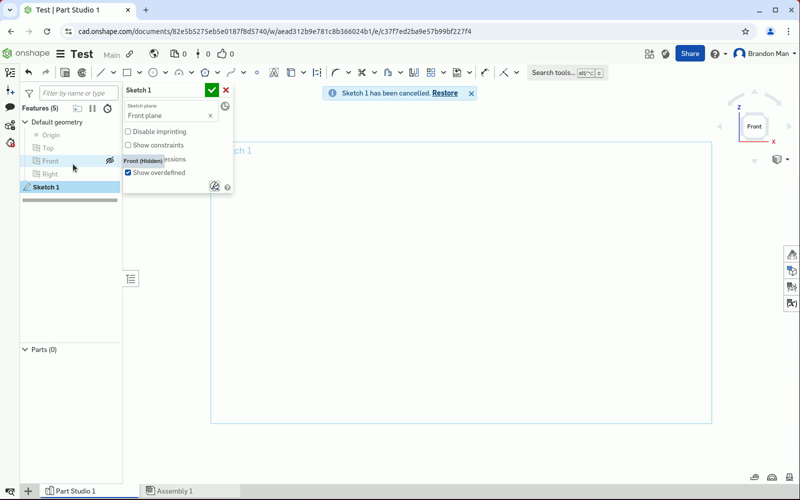
mouse_move(73, 352)
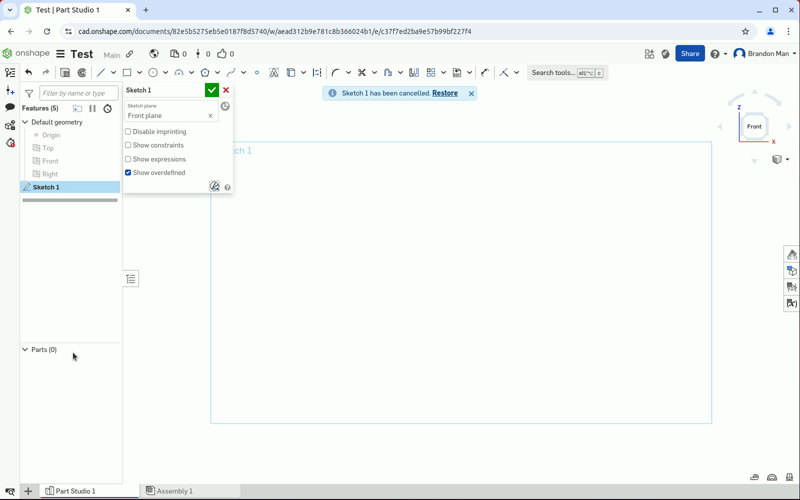
key(y)
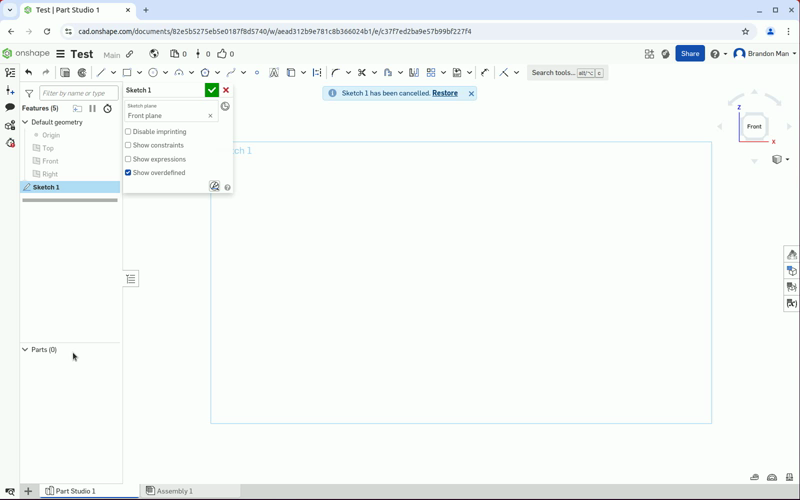
key(l)
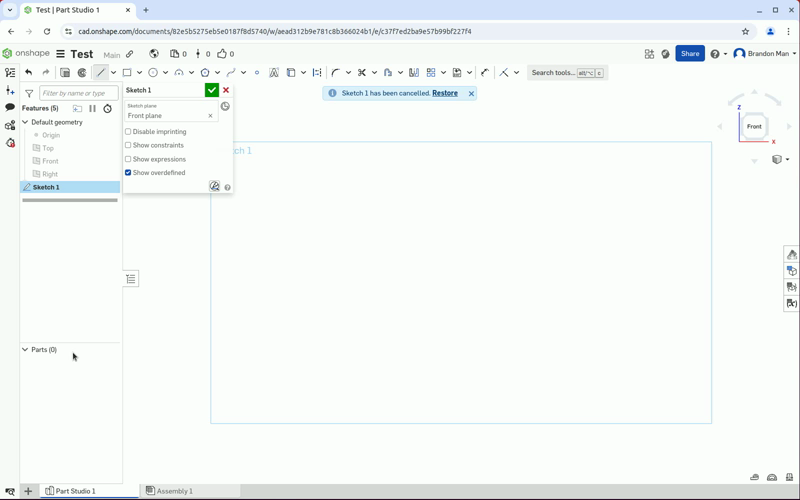
key_down(shift)
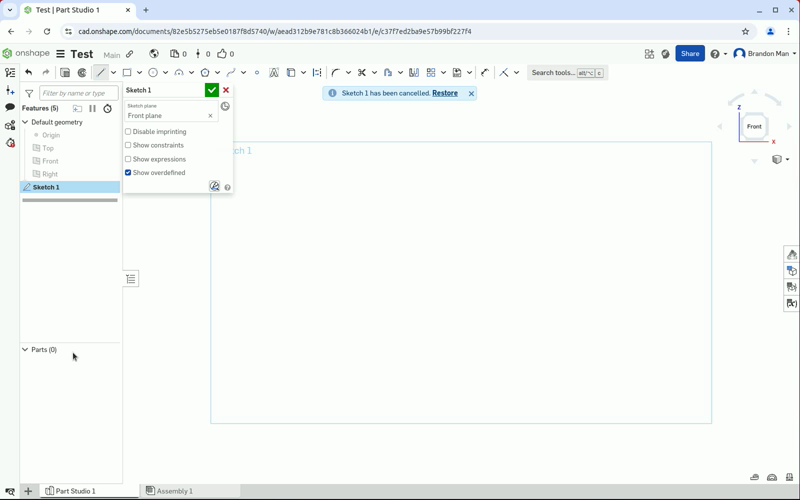
mouse_move(348, 341)
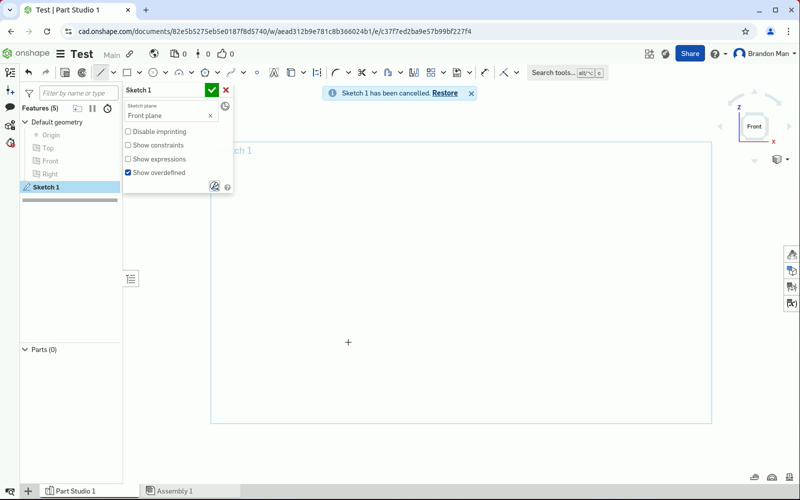
click(348, 341)
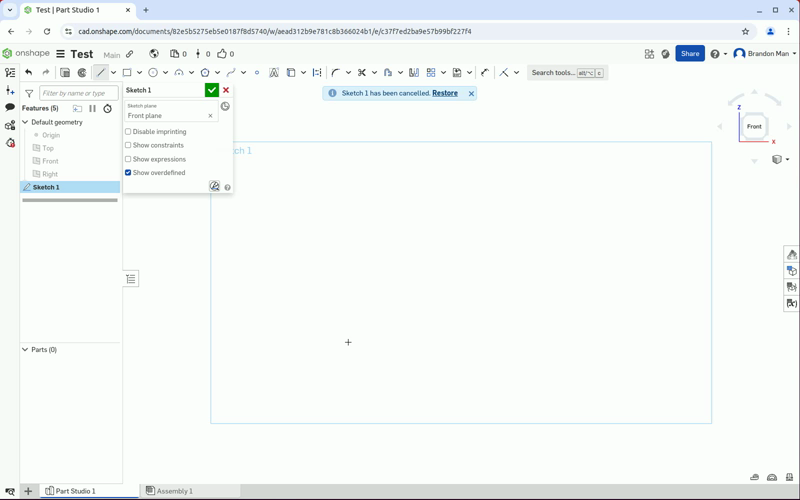
key_up(shift)
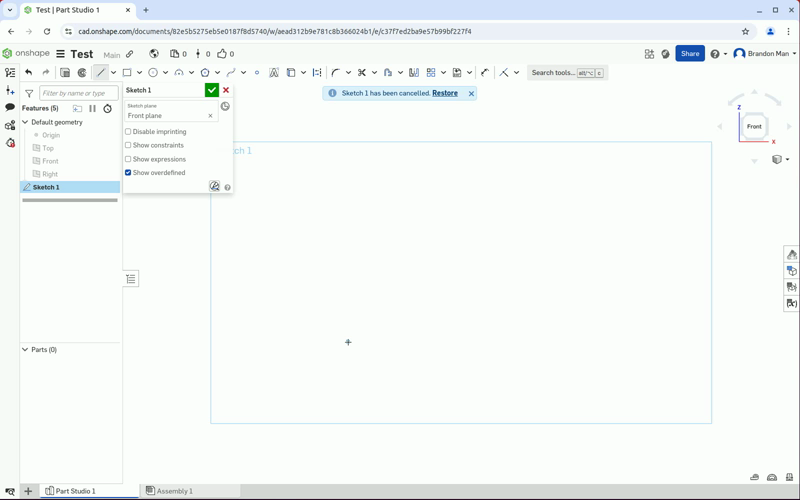
key_down(shift)
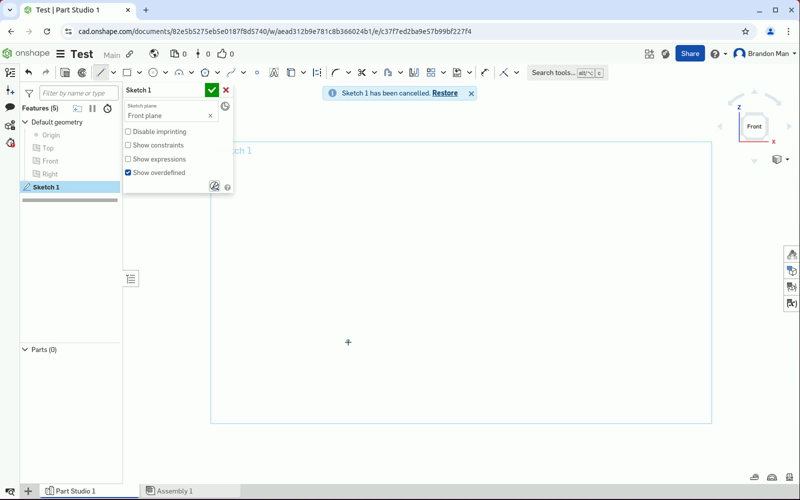
mouse_move(436, 341)
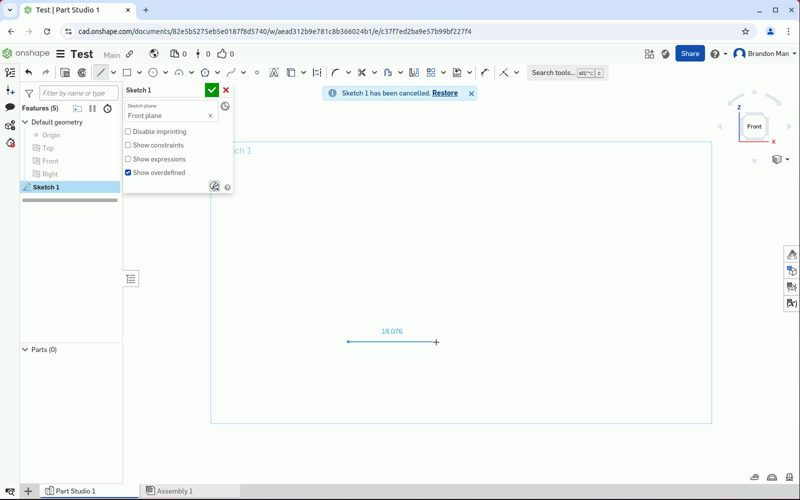
click(436, 341)
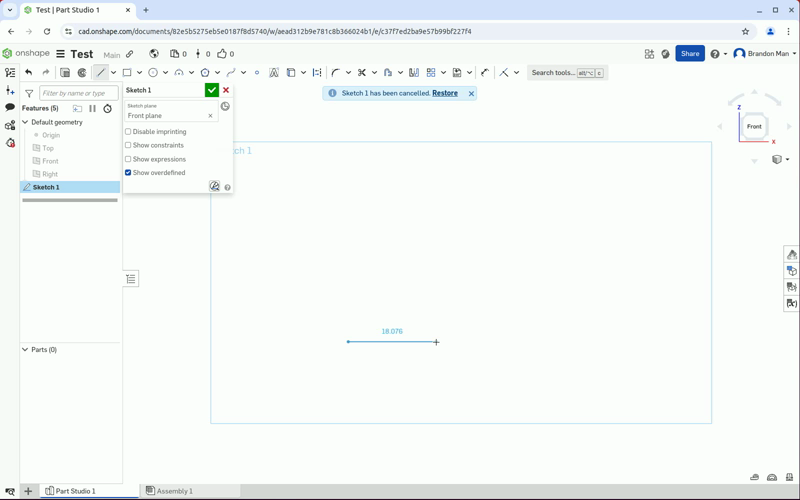
key_up(shift)
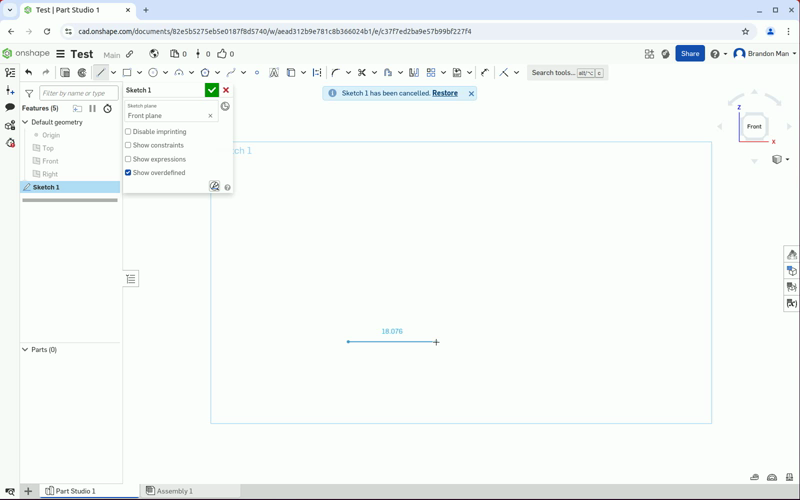
key_down(shift)
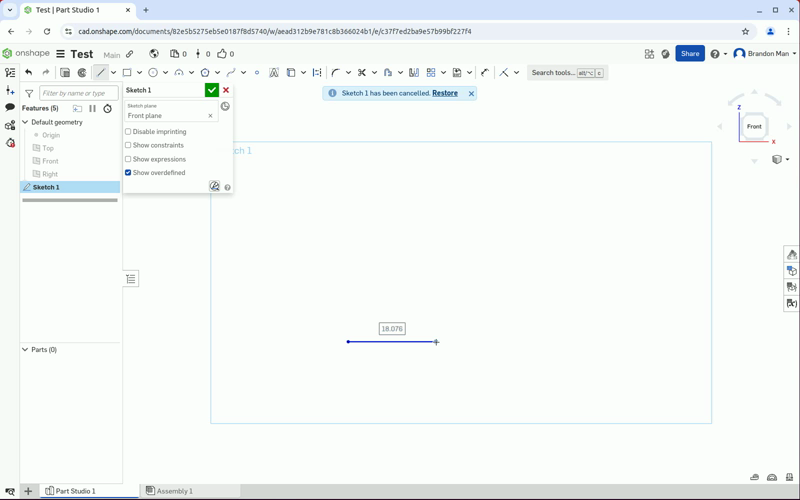
mouse_move(436, 270)
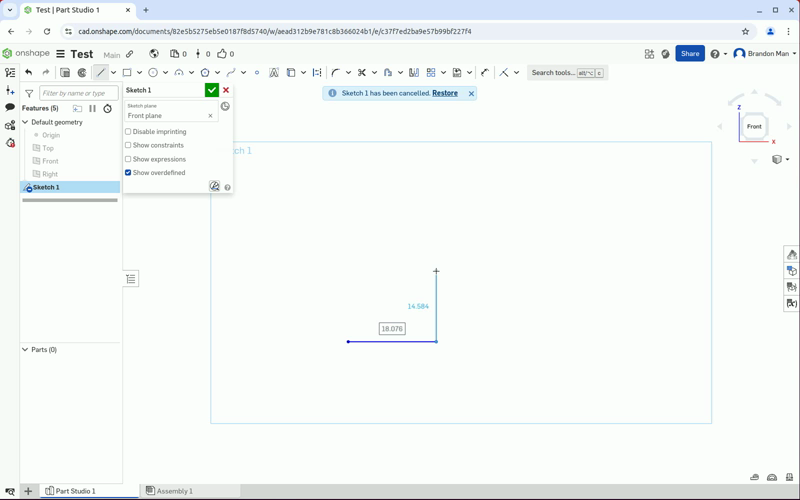
click(436, 270)
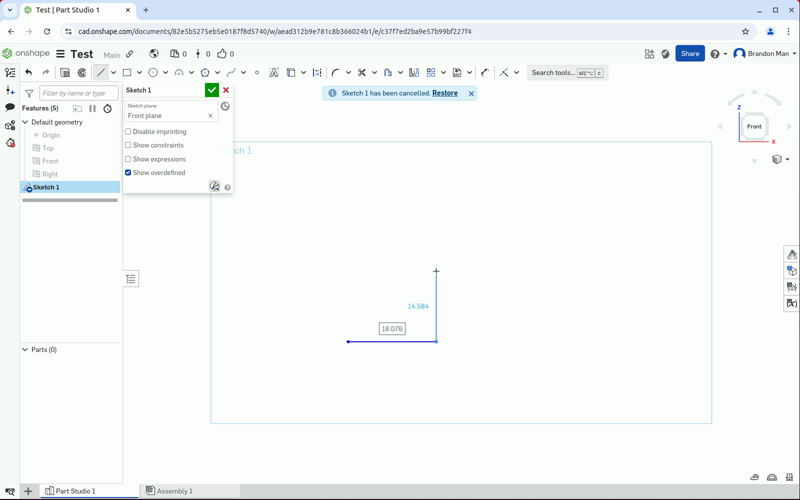
key_up(shift)
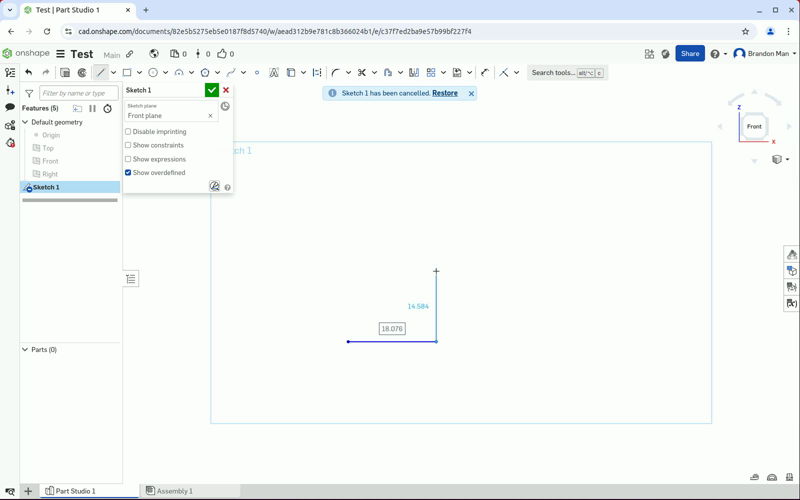
key_down(shift)
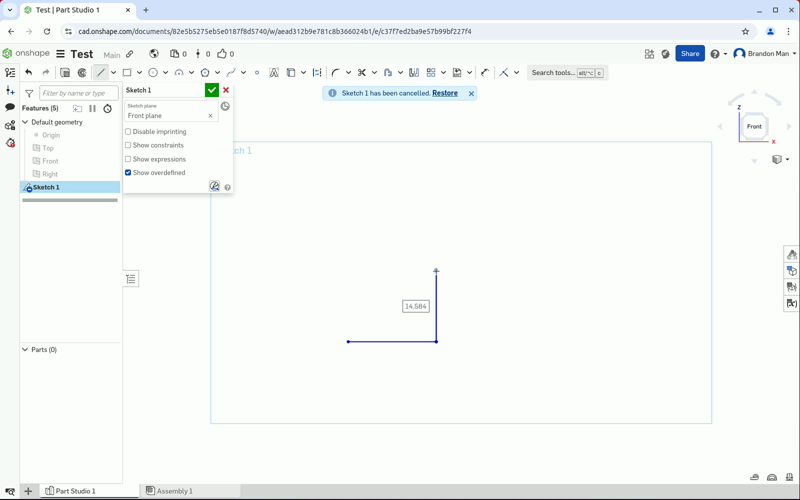
mouse_move(348, 270)
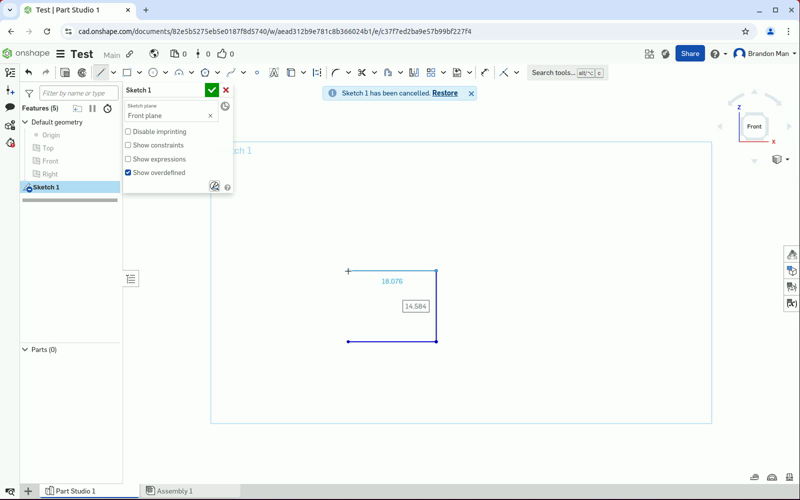
click(348, 270)
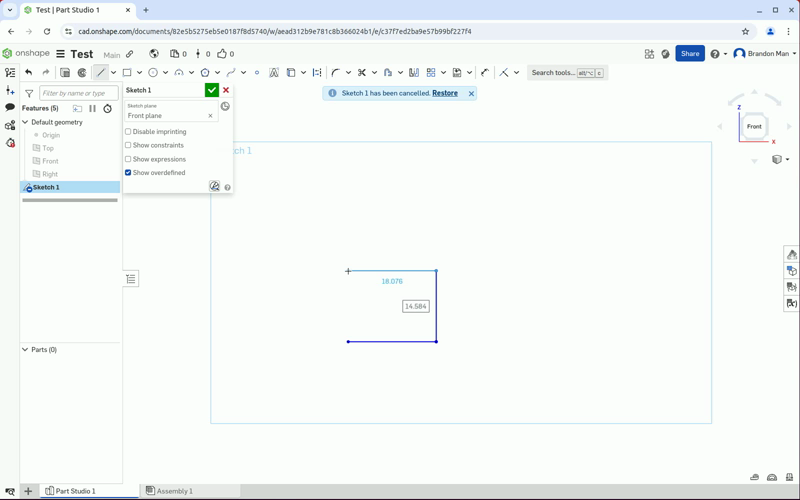
key_up(shift)
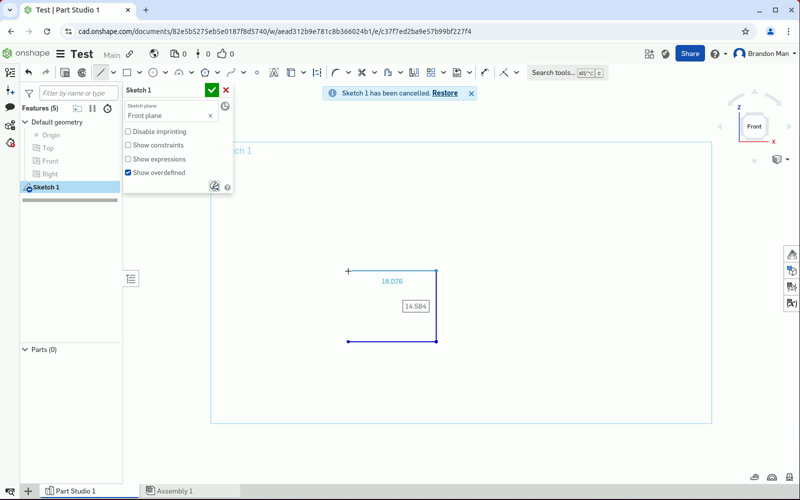
key_down(shift)
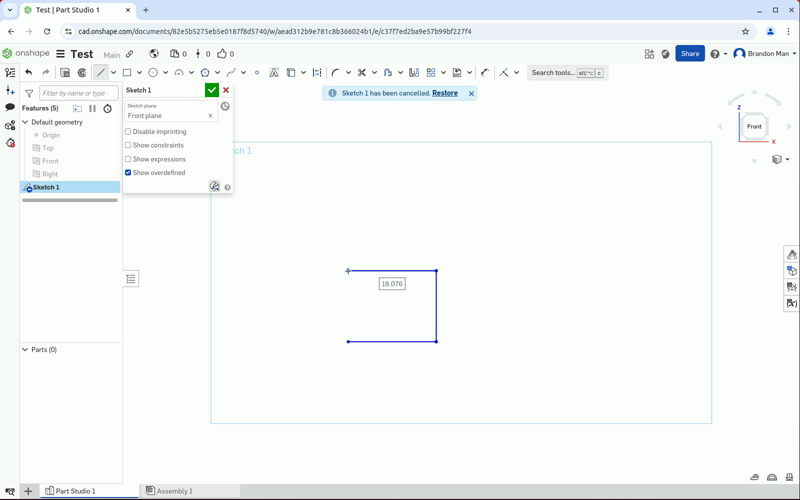
mouse_move(348, 341)
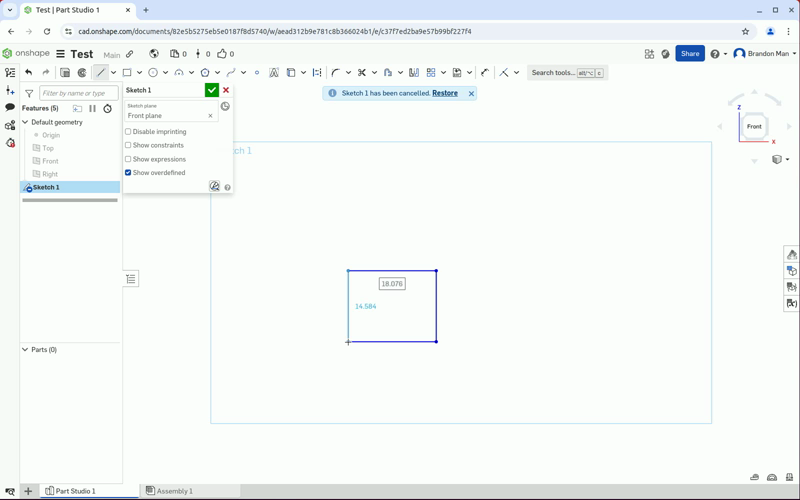
key_up(shift)
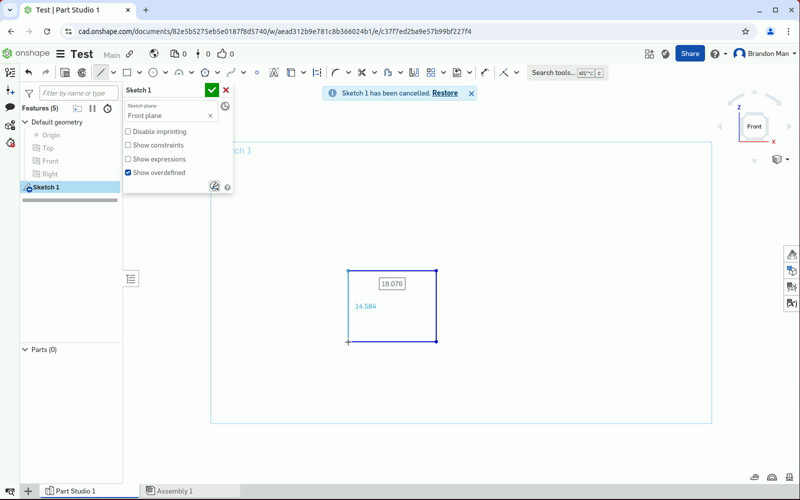
click(348, 341)
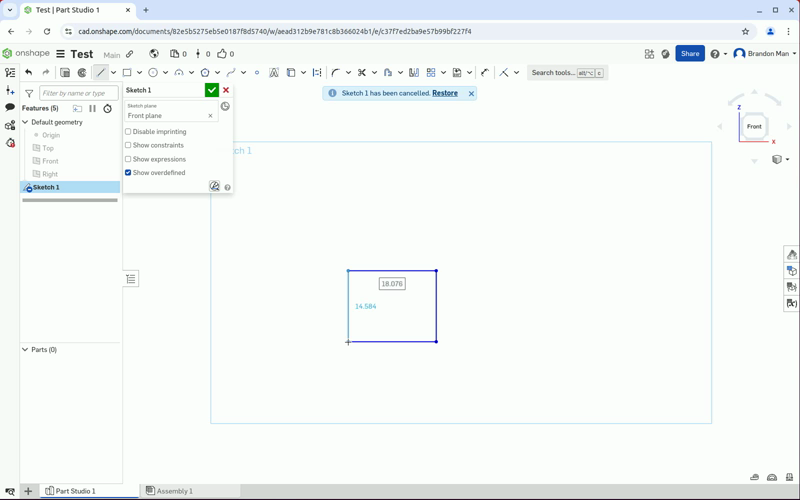
key(esc)
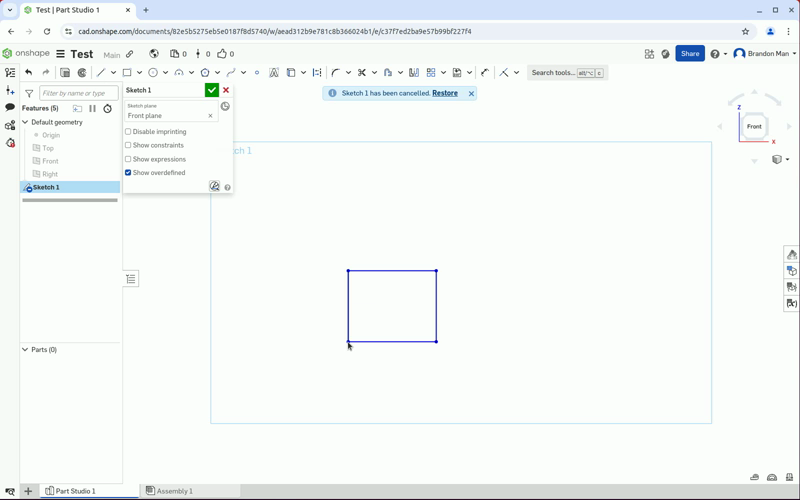
mouse_move(417, 301)
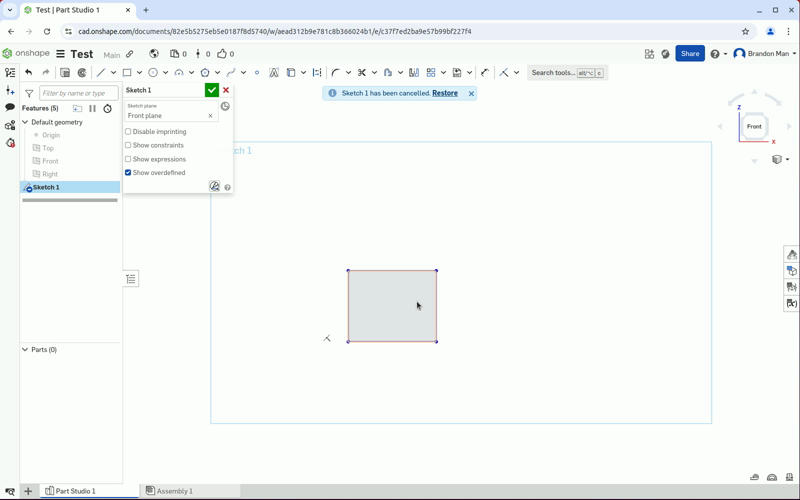
click(417, 301)
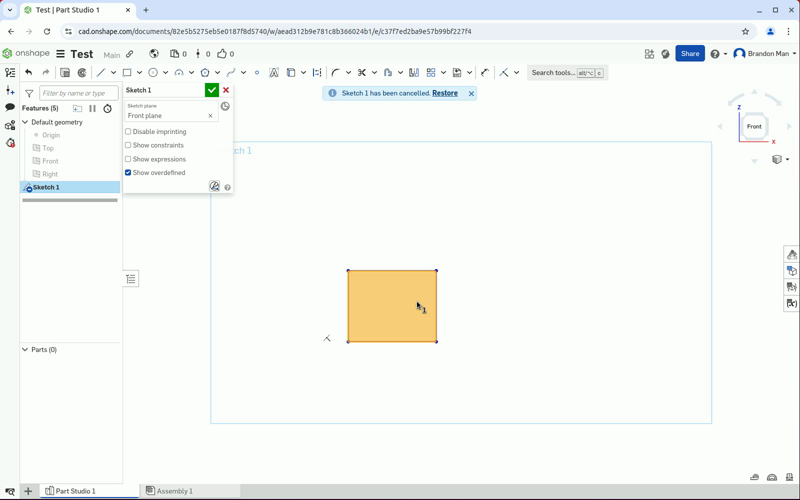
mouse_move(73, 352)
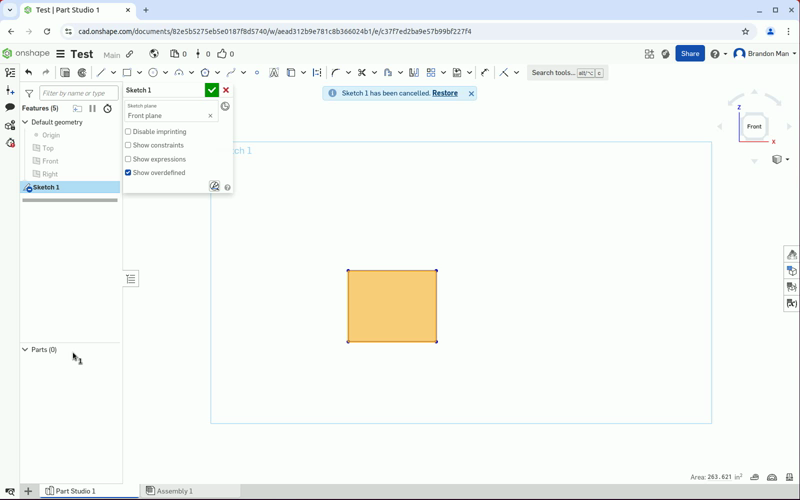
key(shift+y)
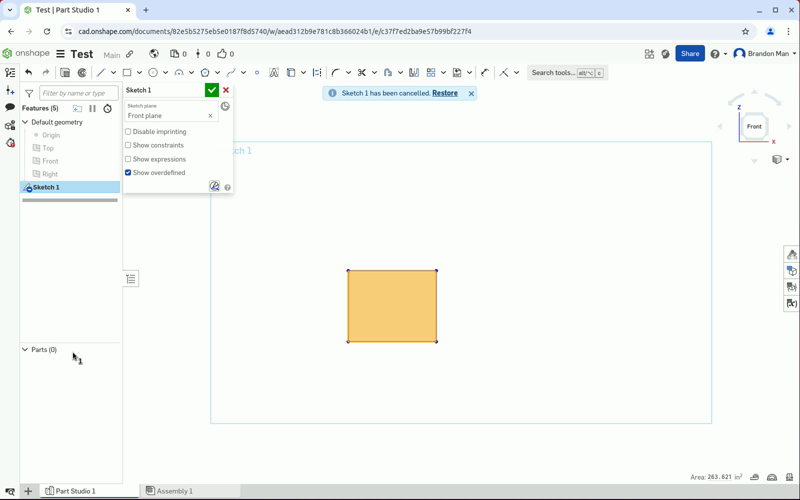
key(shift+e)
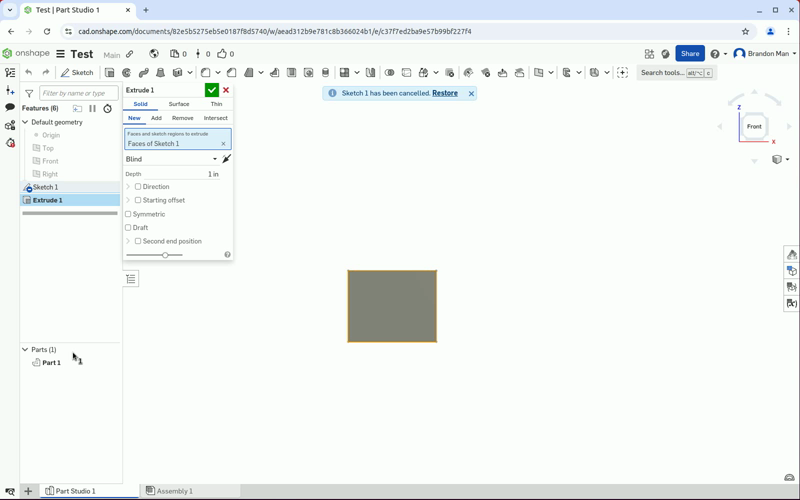
mouse_move(143, 106)
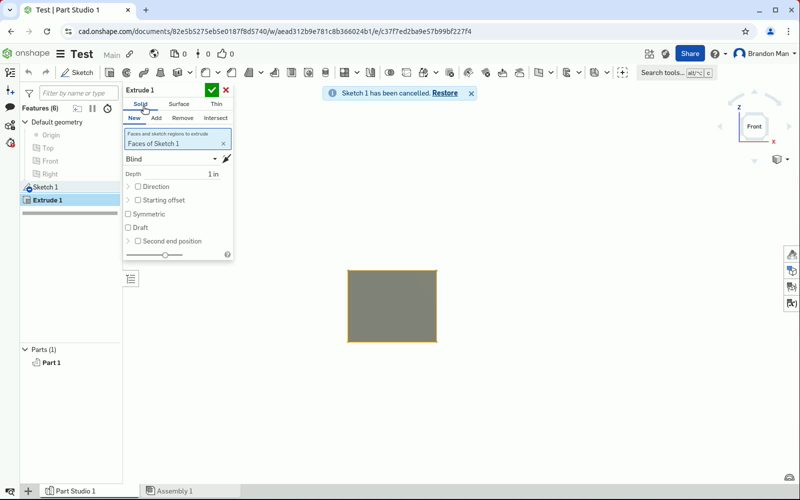
click(143, 106)
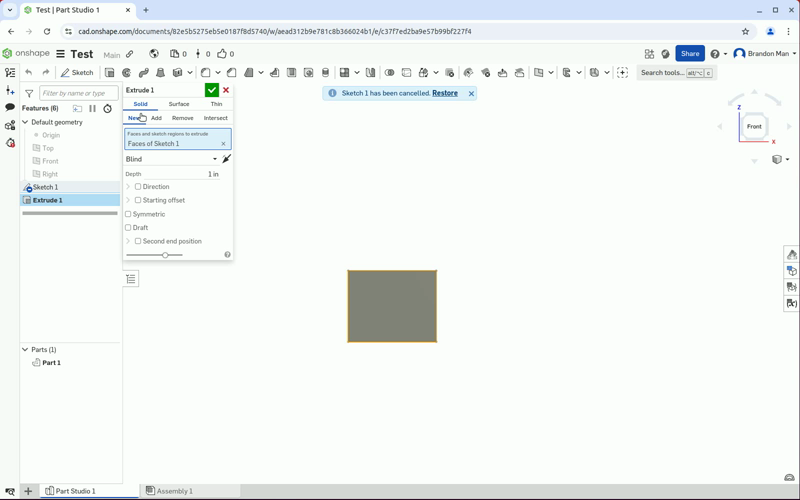
mouse_move(137, 120)
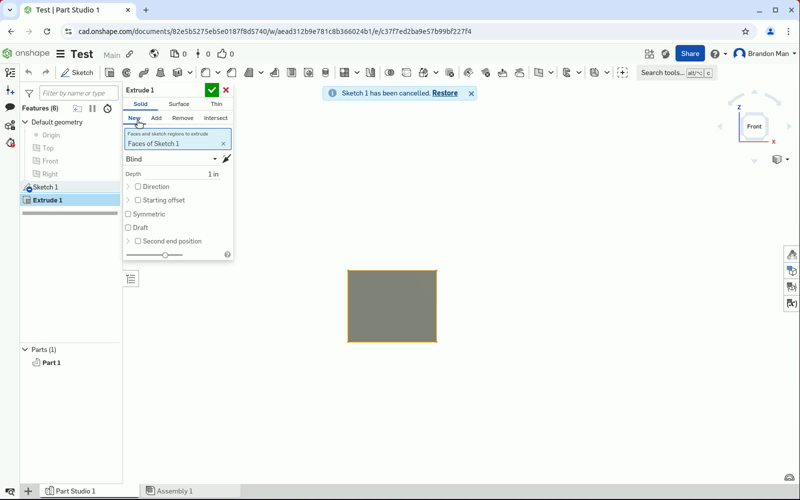
click(137, 120)
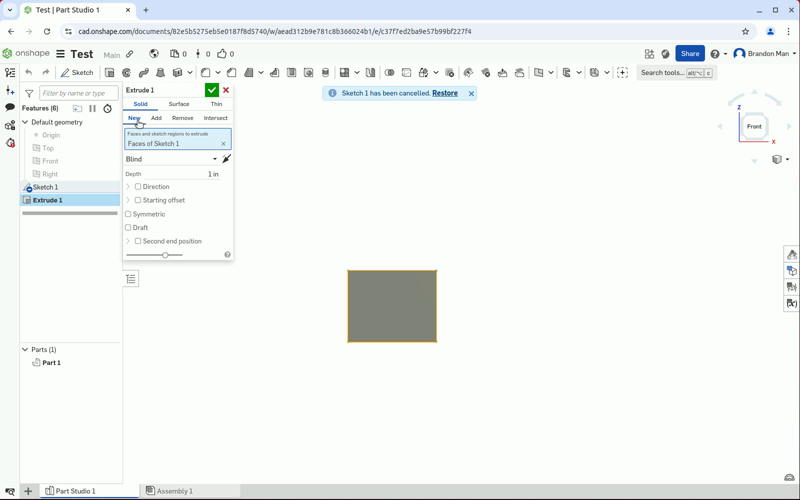
key(tab, 4)
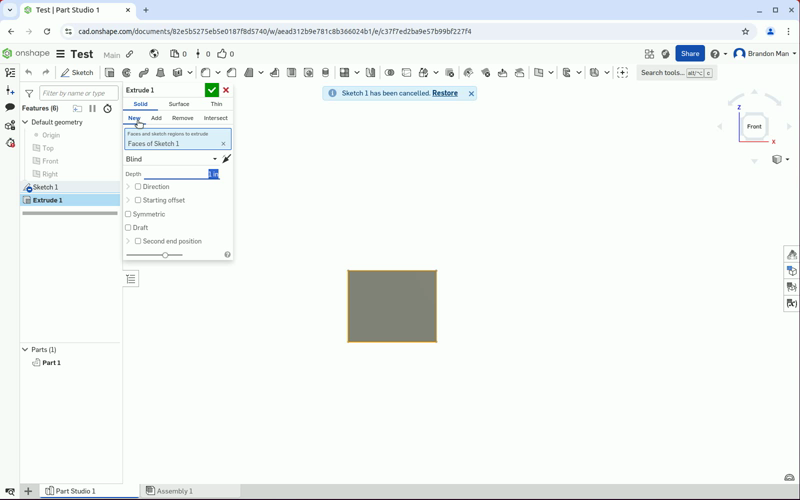
text(7.703)
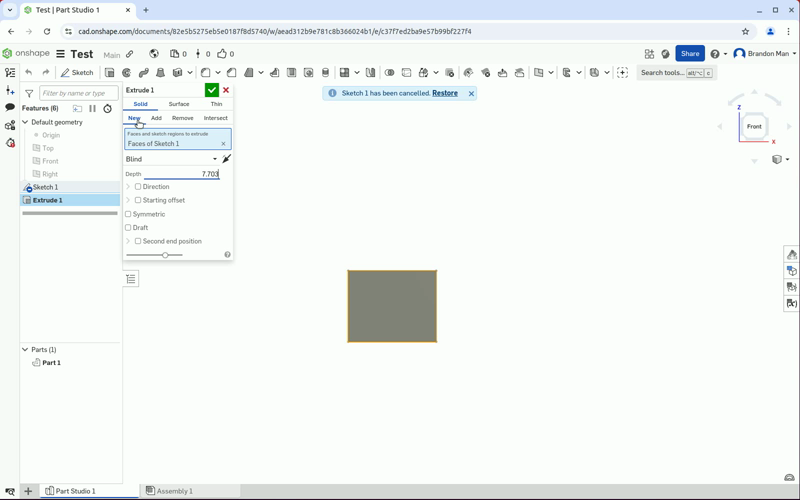
key(enter)
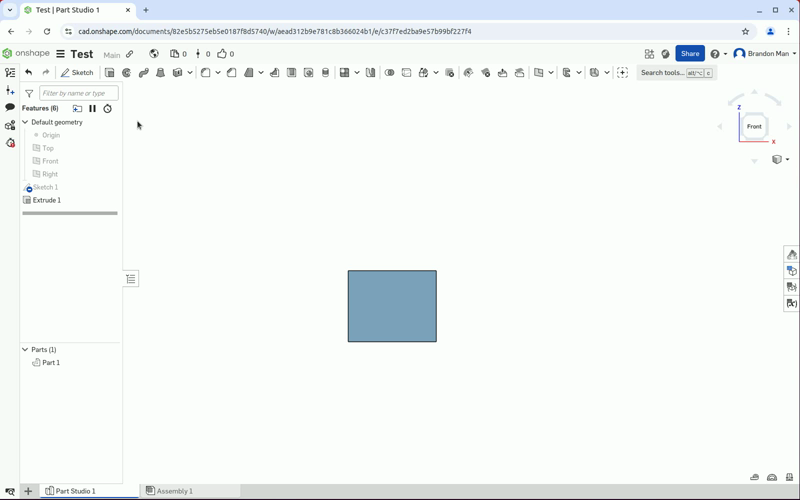
key(shift+h)
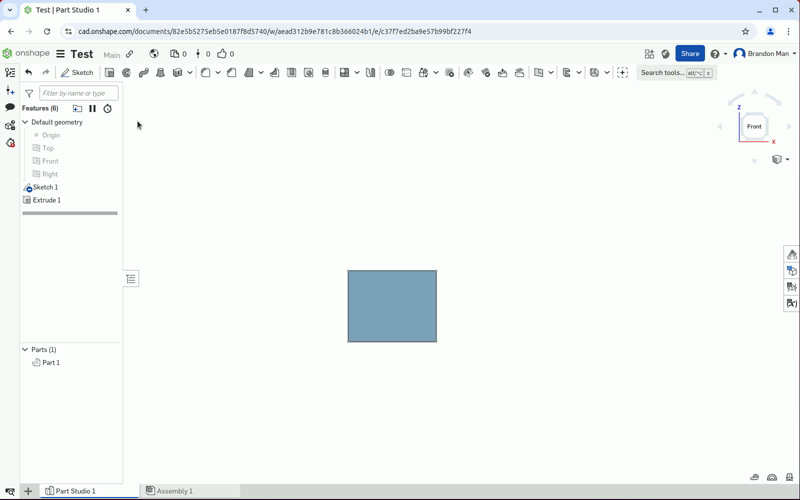
key(shift+h)
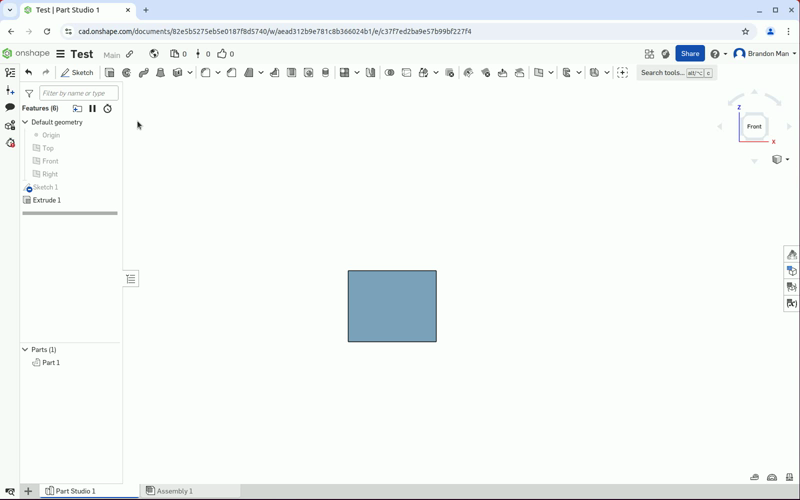
mouse_move(73, 189)
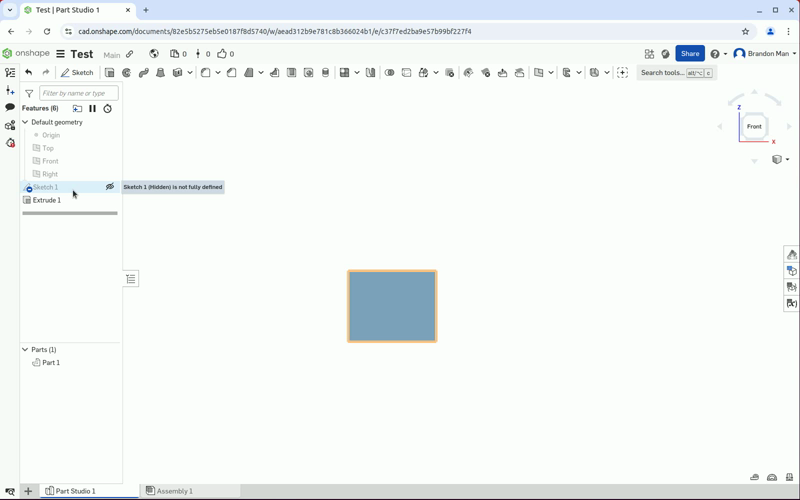
click(73, 189)
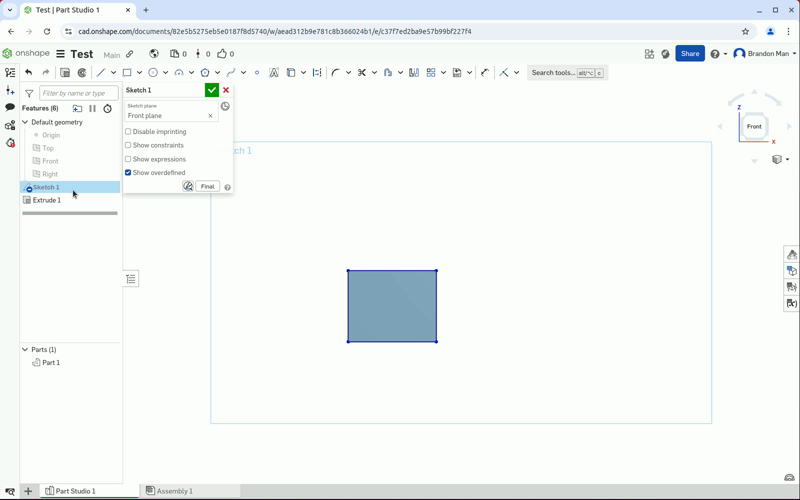
mouse_move(229, 92)
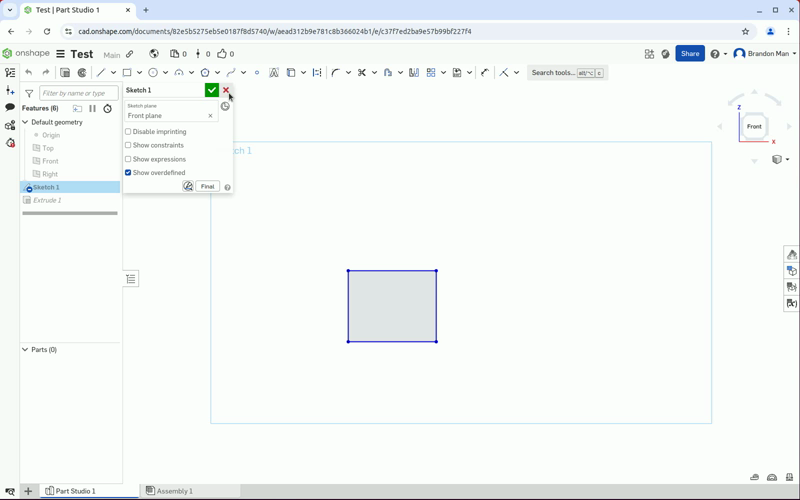
click(229, 92)
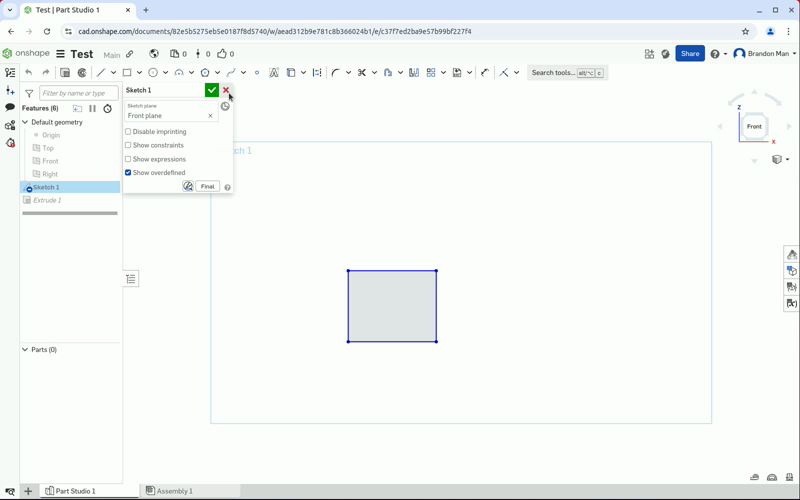
key(shift+s)
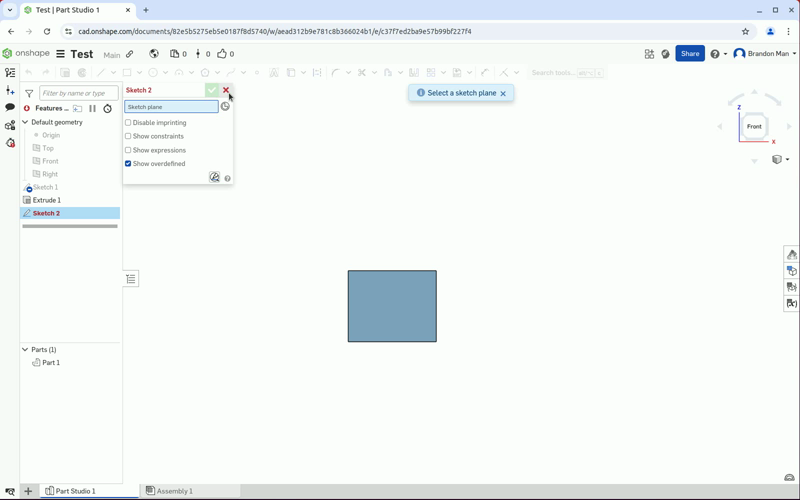
mouse_move(73, 163)
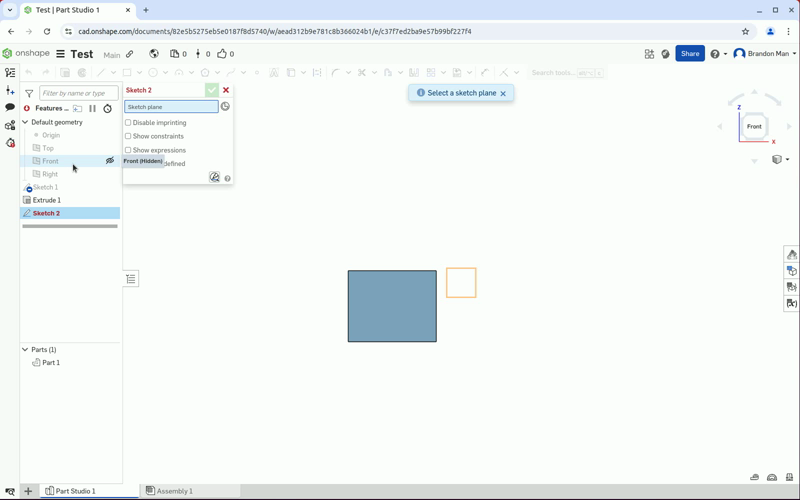
click(73, 163)
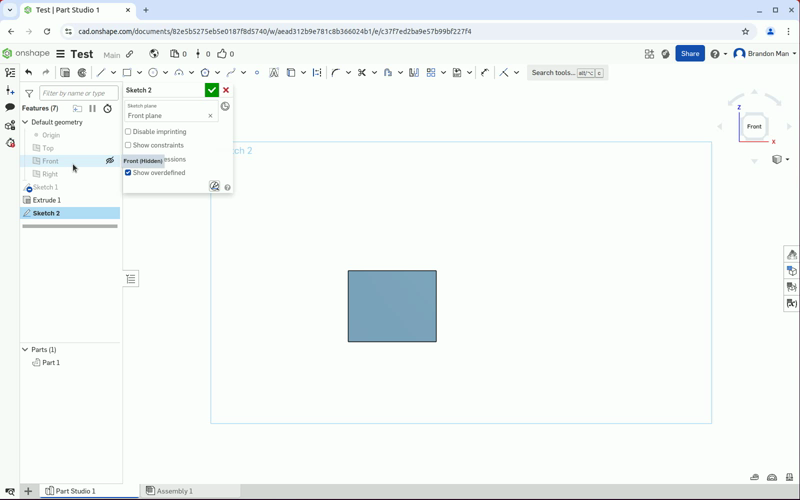
mouse_move(73, 352)
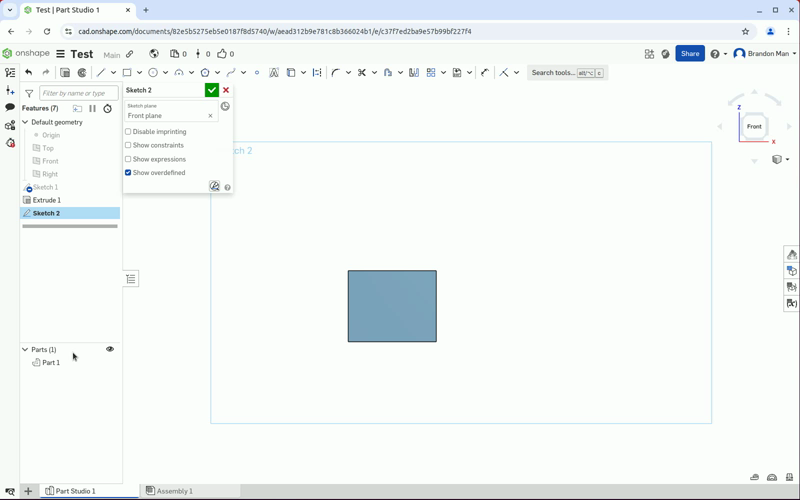
key(y)
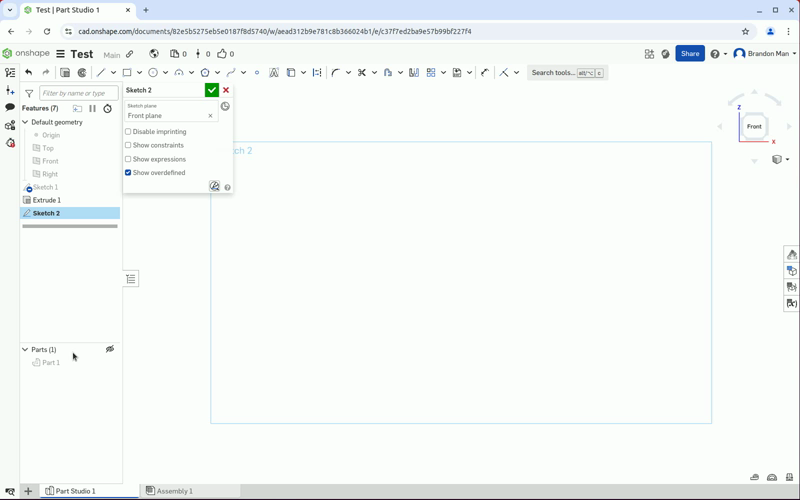
key(l)
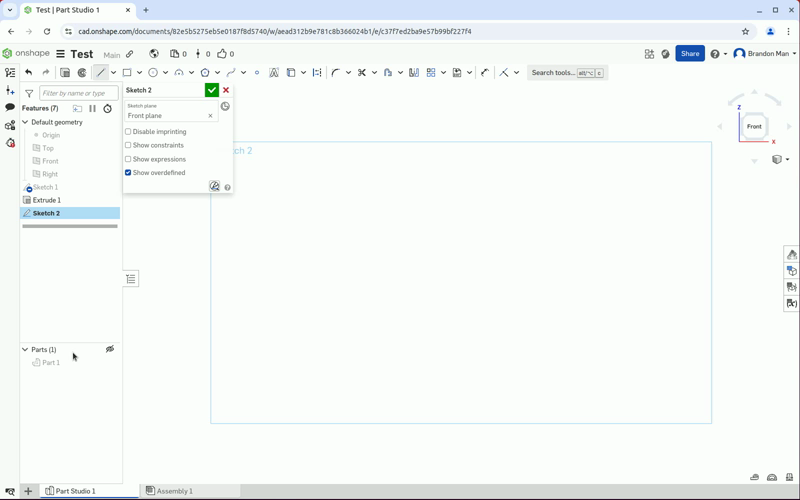
key_down(shift)
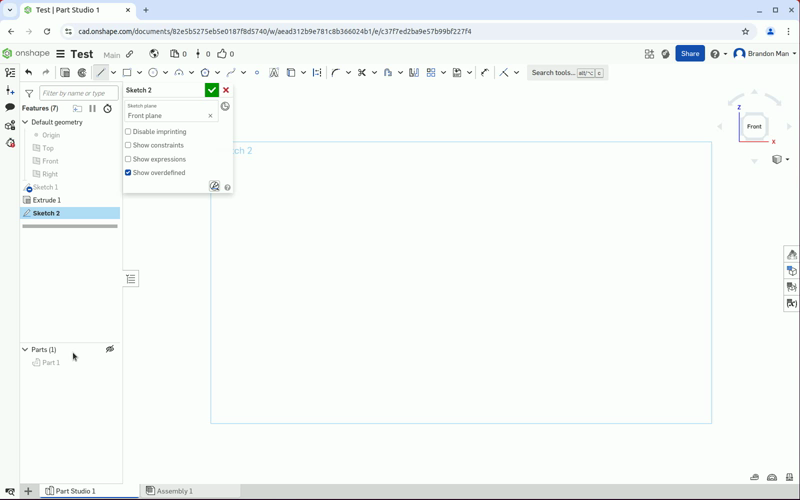
mouse_move(348, 271)
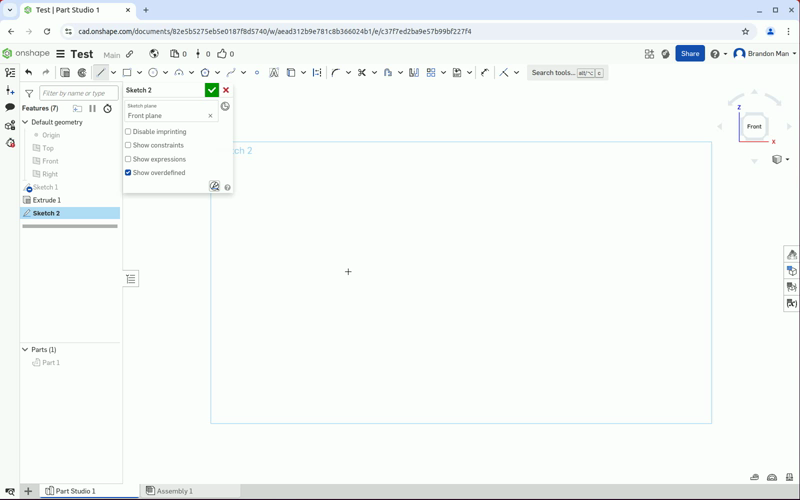
click(348, 271)
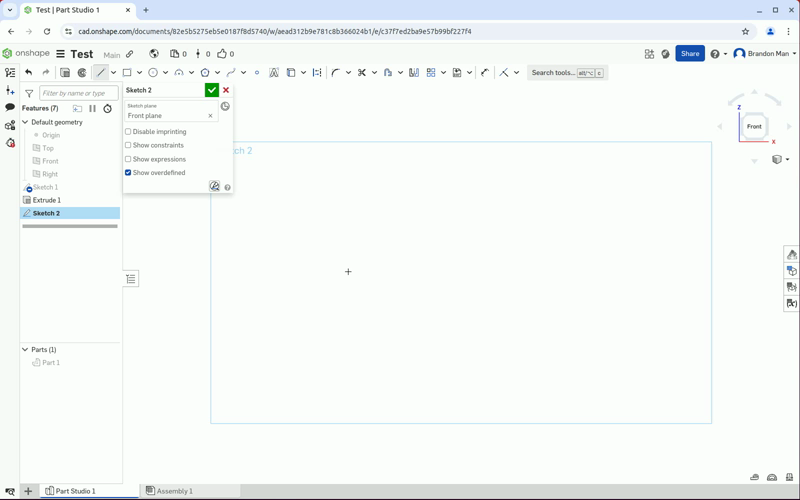
key_up(shift)
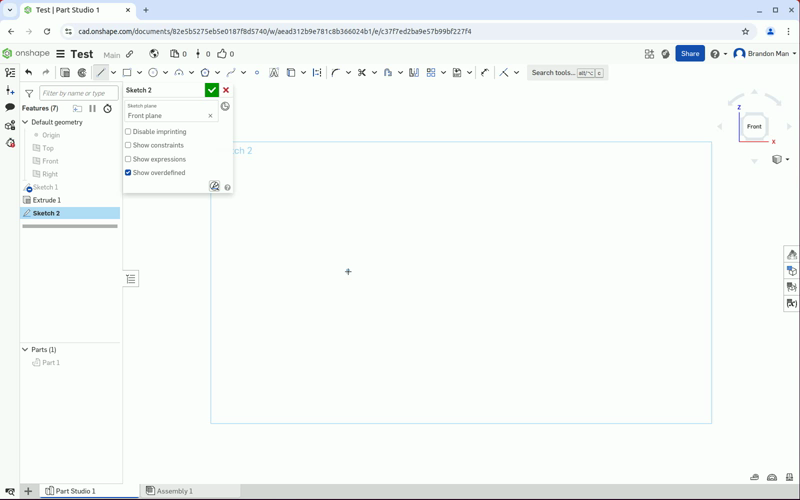
key_down(shift)
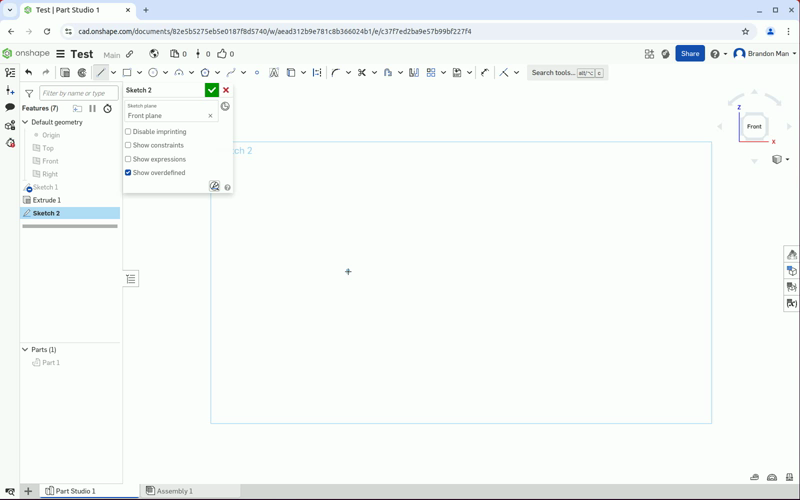
mouse_move(436, 271)
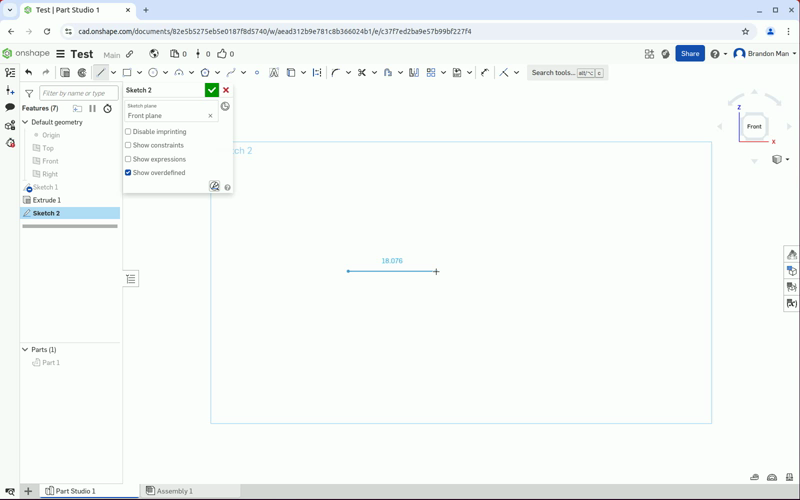
click(436, 271)
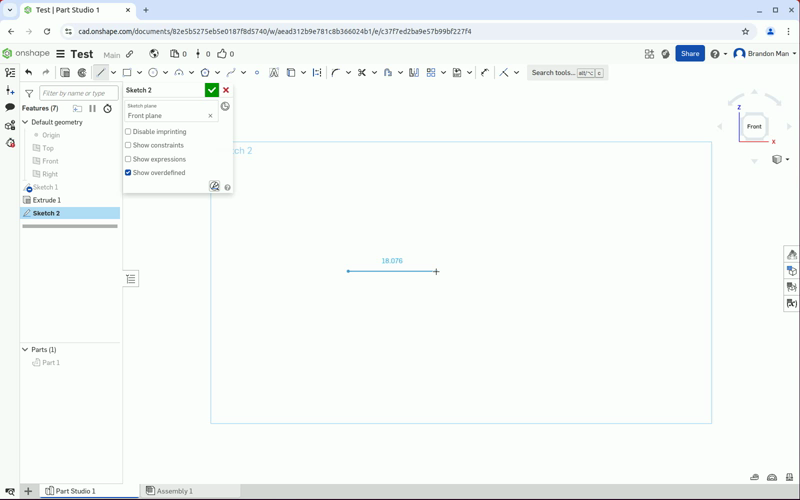
key_up(shift)
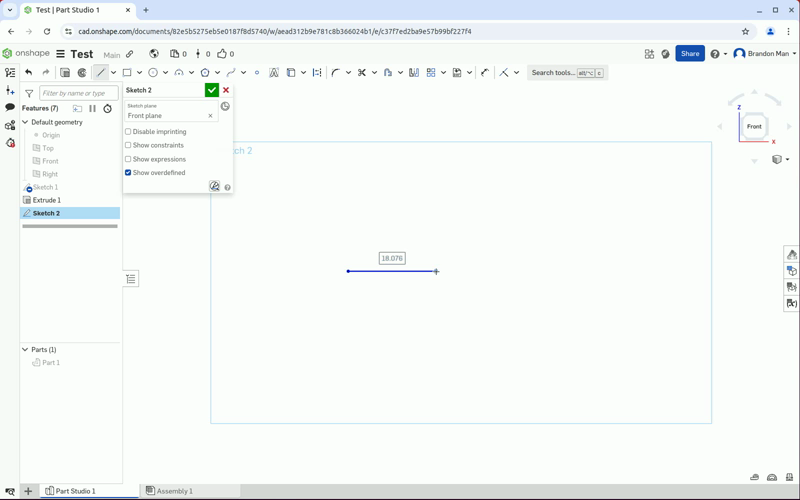
key(esc)
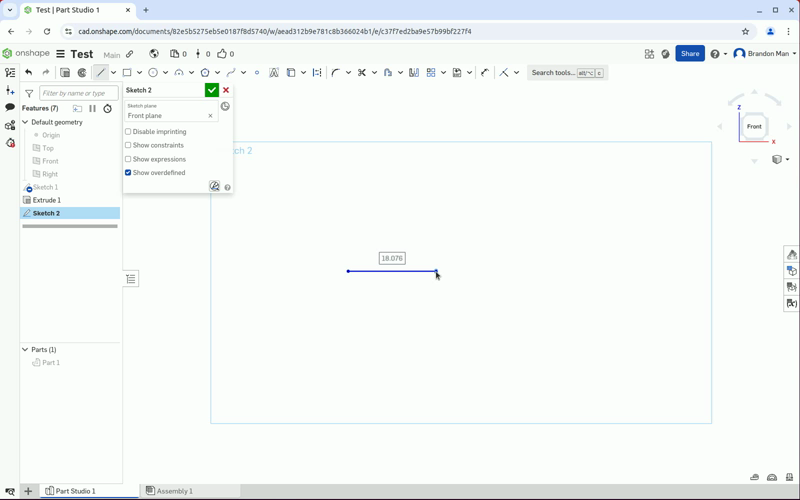
key(a)
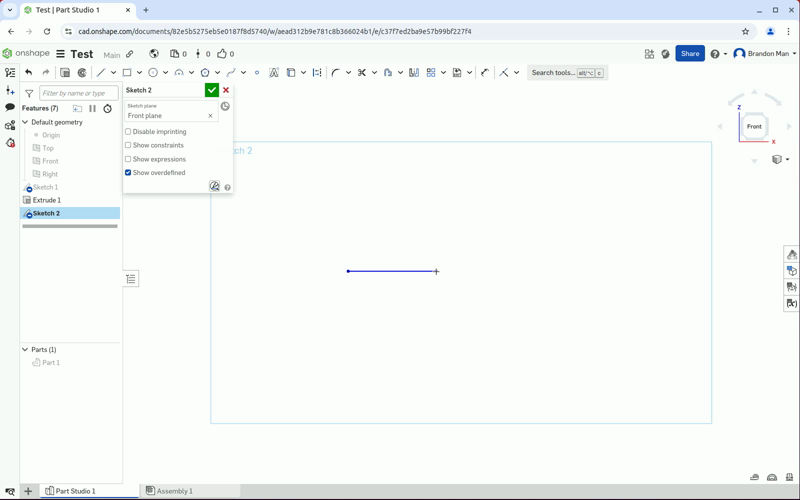
mouse_move(436, 271)
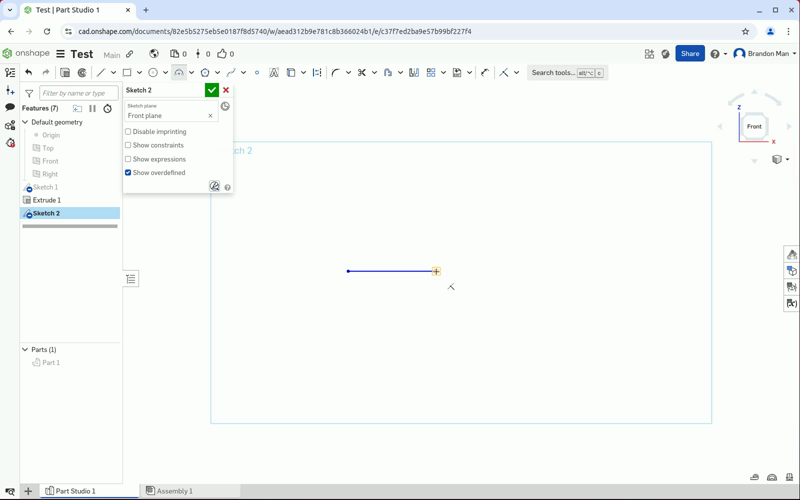
click(436, 271)
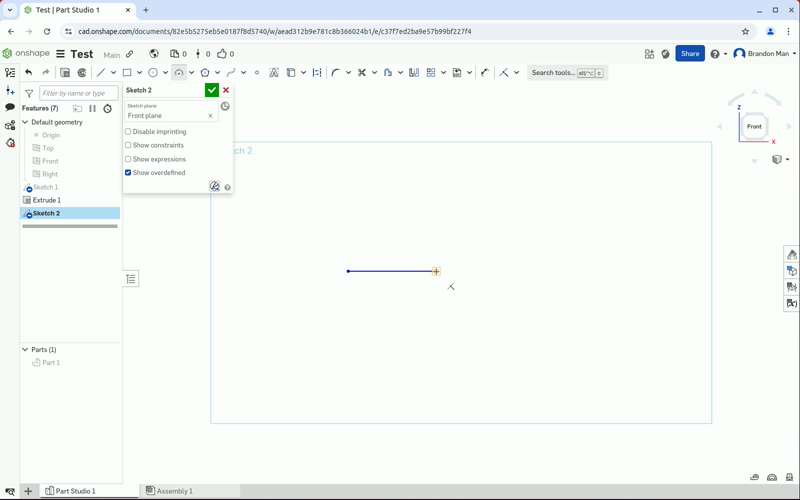
key_down(shift)
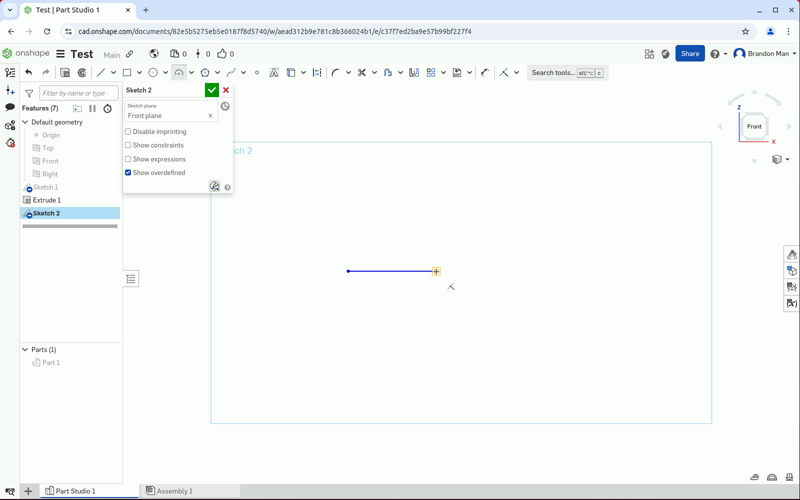
mouse_move(390, 227)
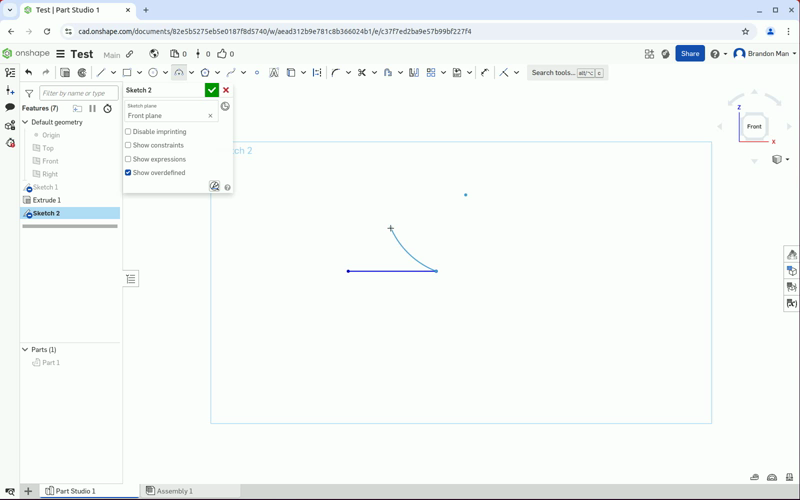
click(390, 227)
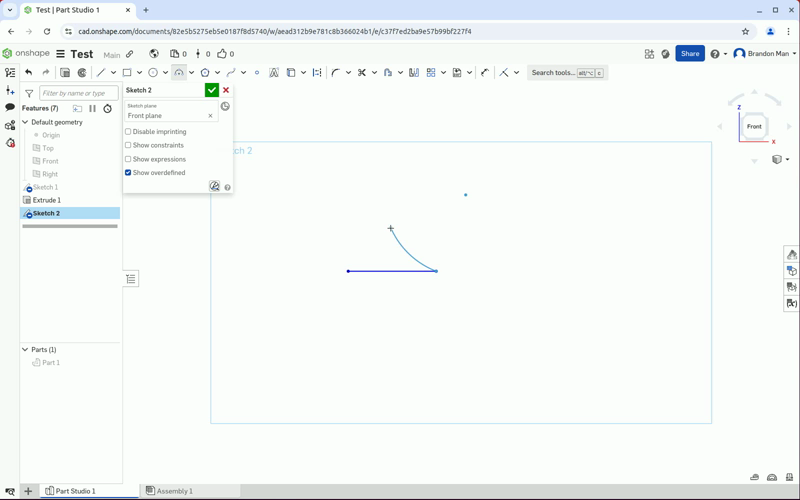
mouse_move(422, 239)
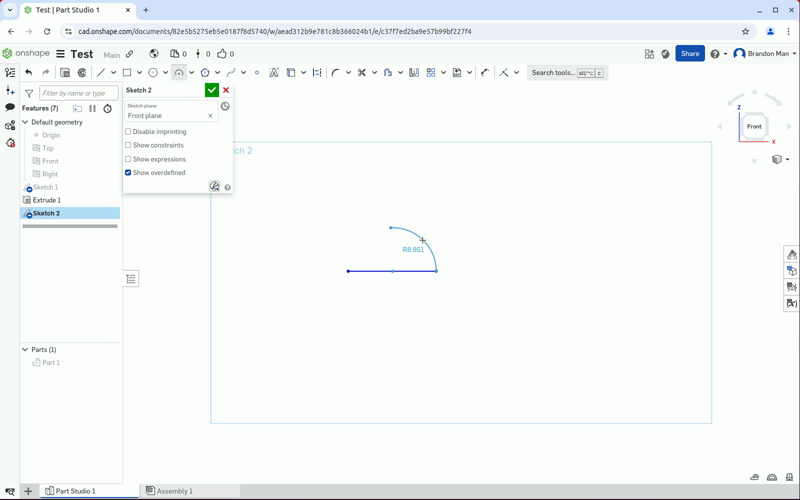
click(422, 239)
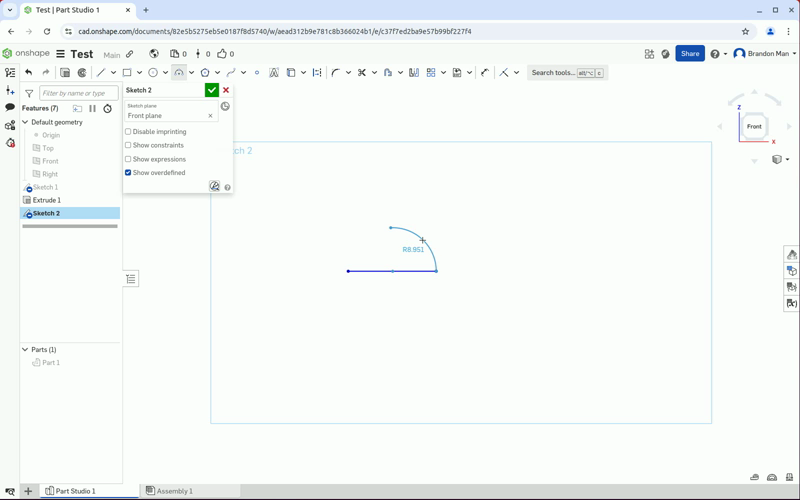
key_up(shift)
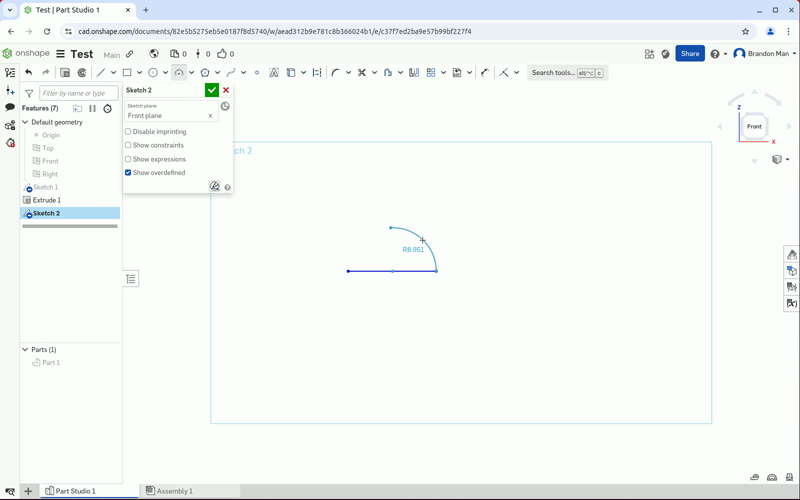
mouse_move(390, 227)
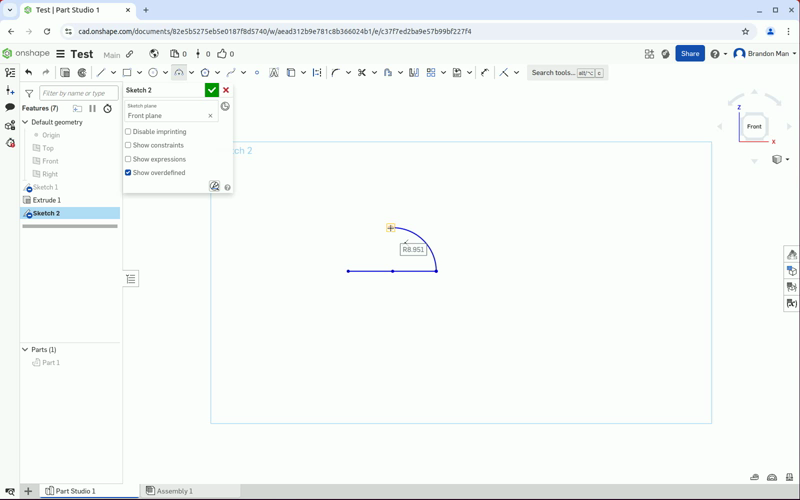
click(390, 227)
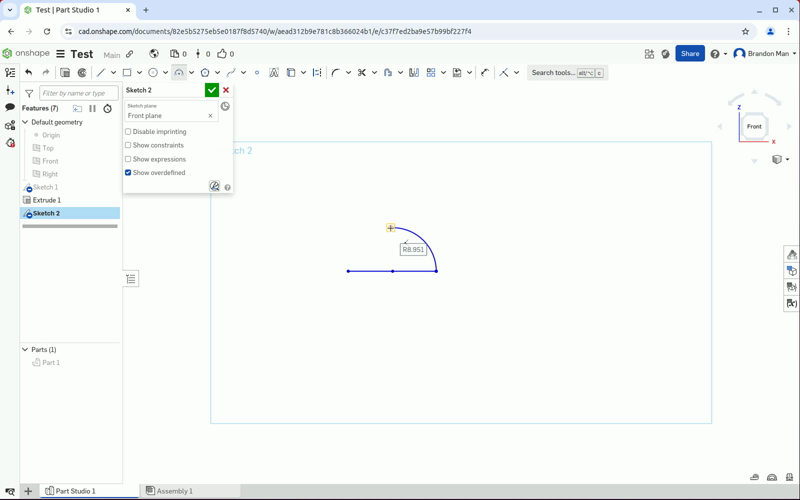
key_down(shift)
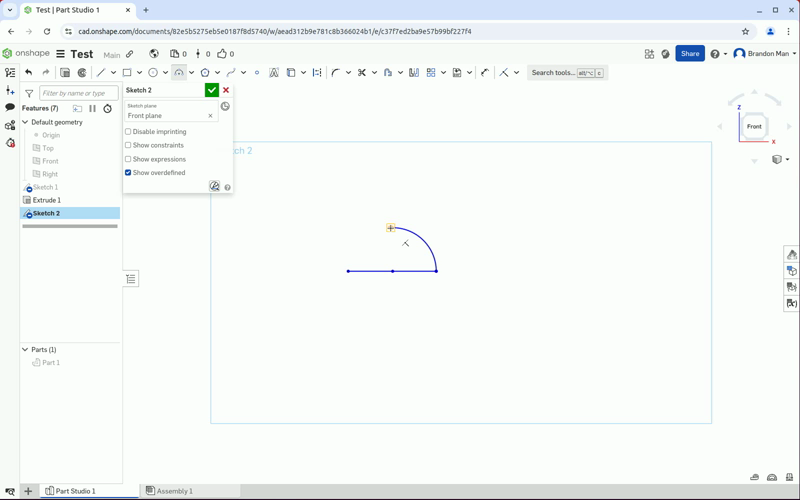
mouse_move(348, 270)
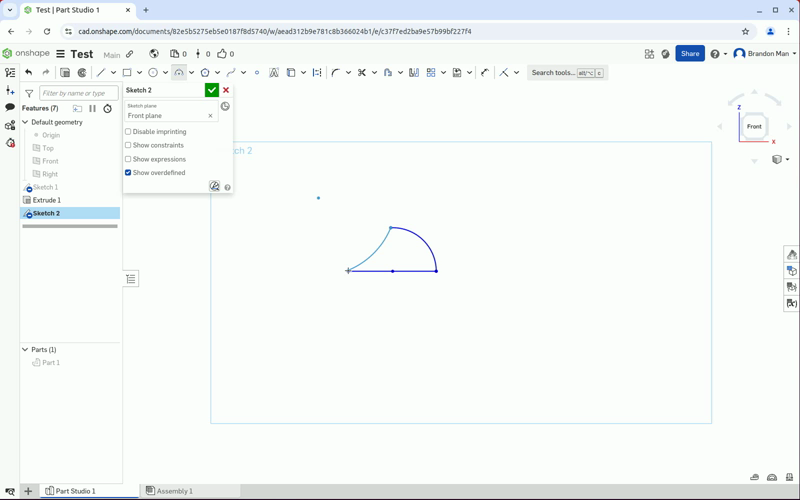
scroll(6)
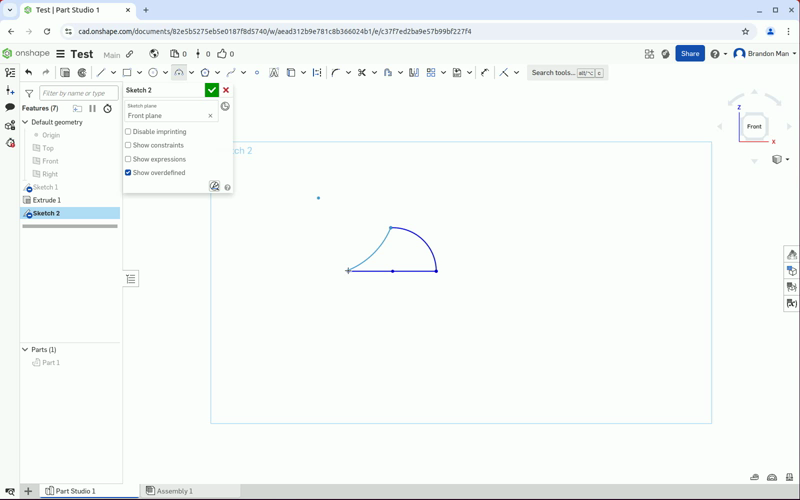
scroll(6)
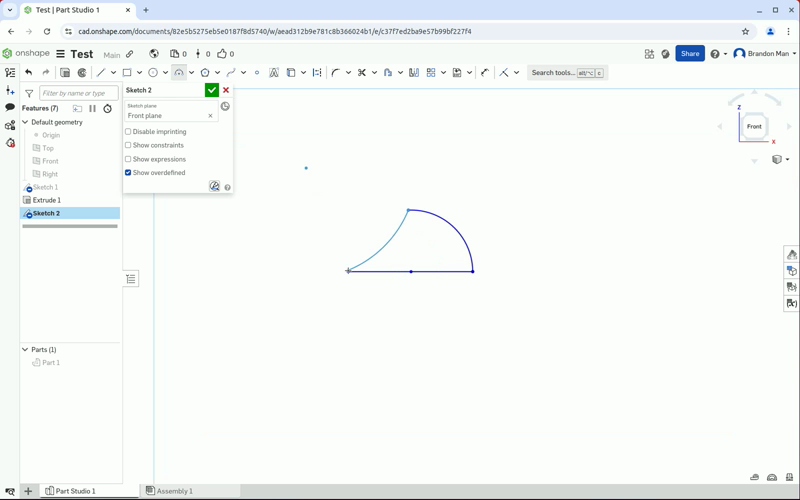
scroll(6)
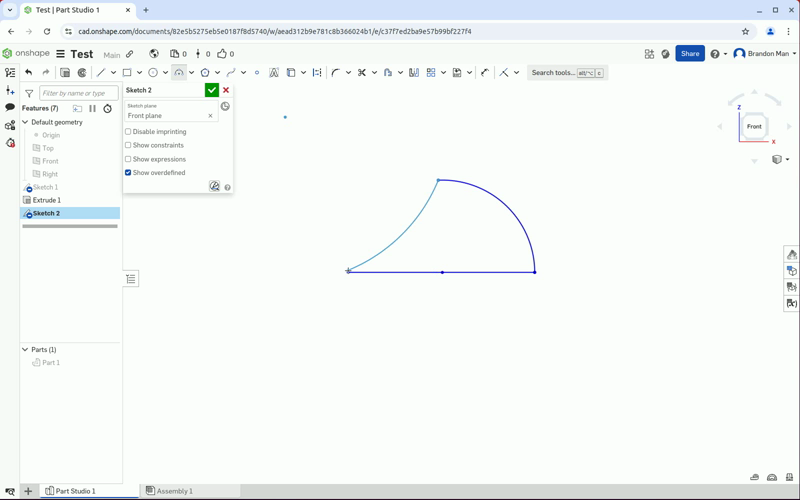
scroll(6)
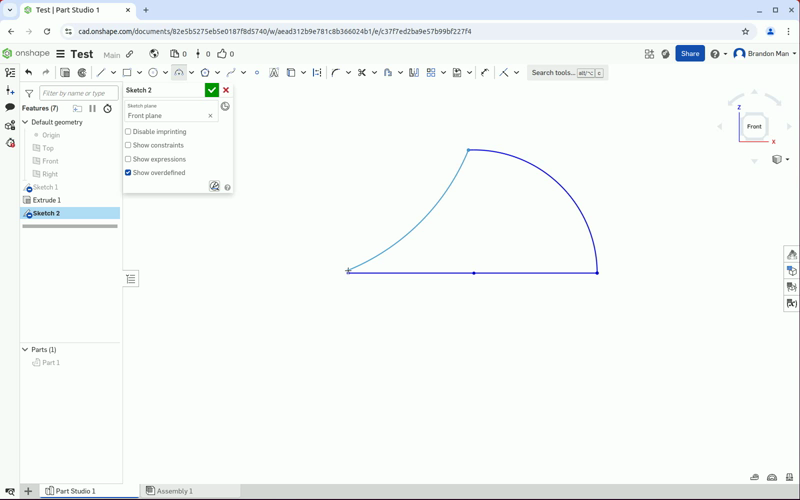
scroll(6)
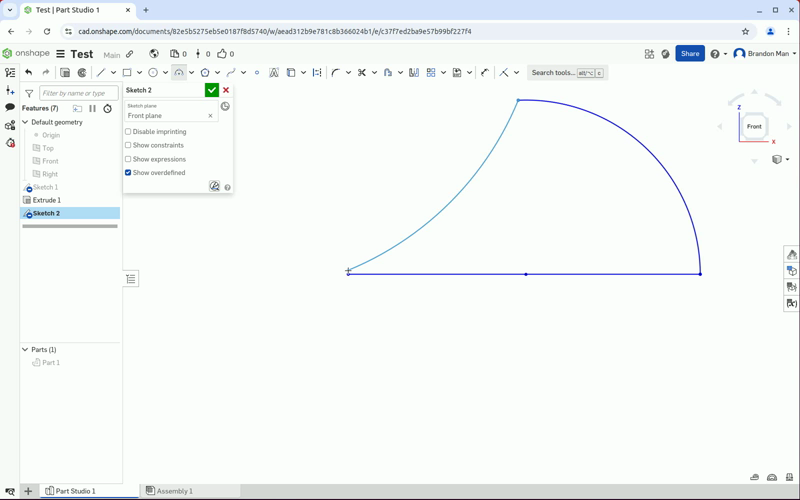
scroll(6)
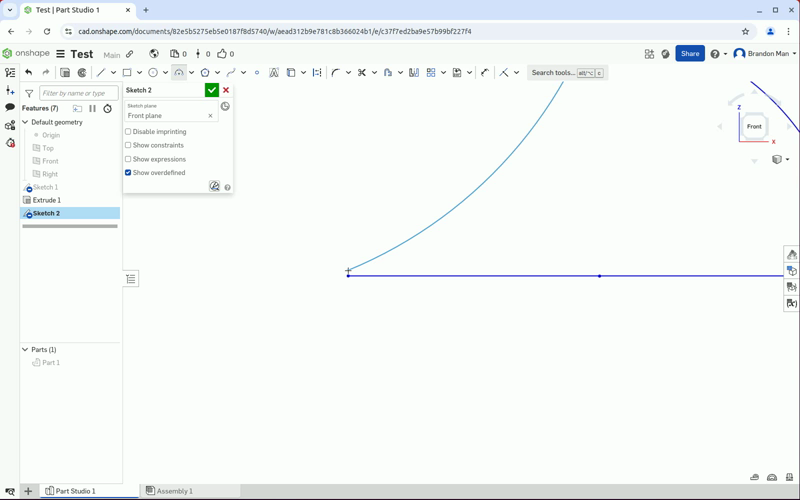
scroll(6)
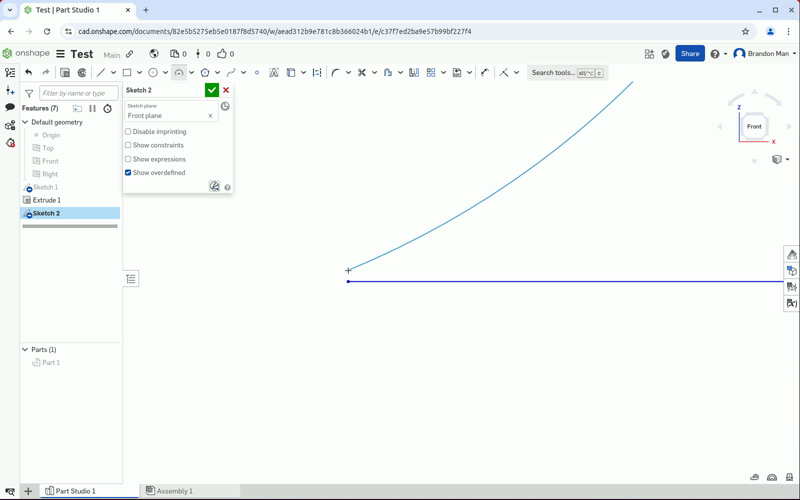
click(348, 270)
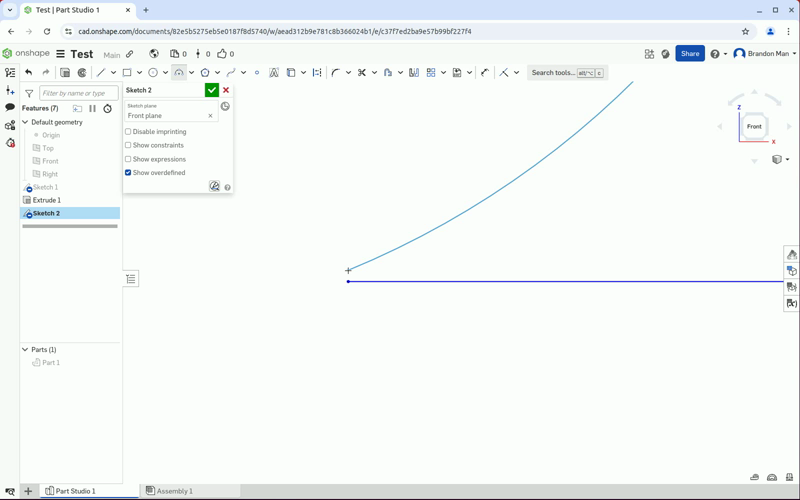
scroll(-6)
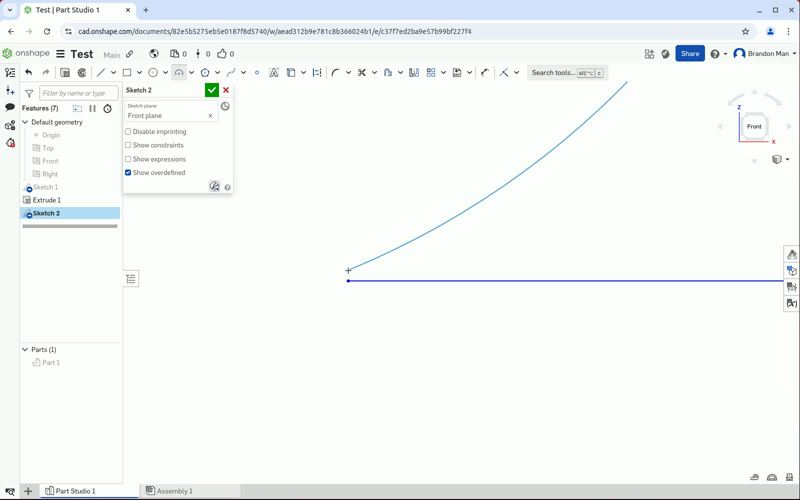
scroll(-6)
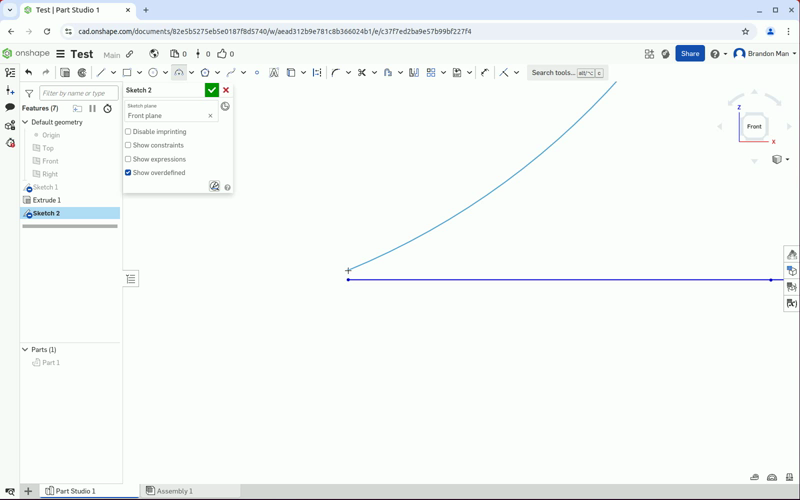
scroll(-6)
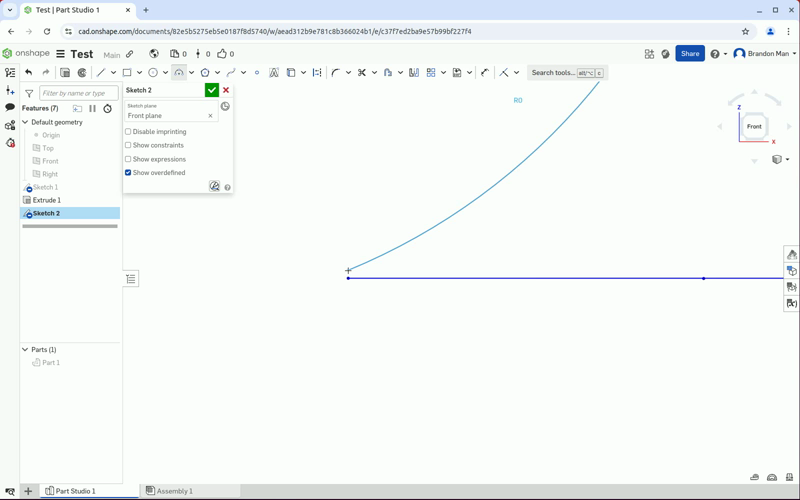
scroll(-6)
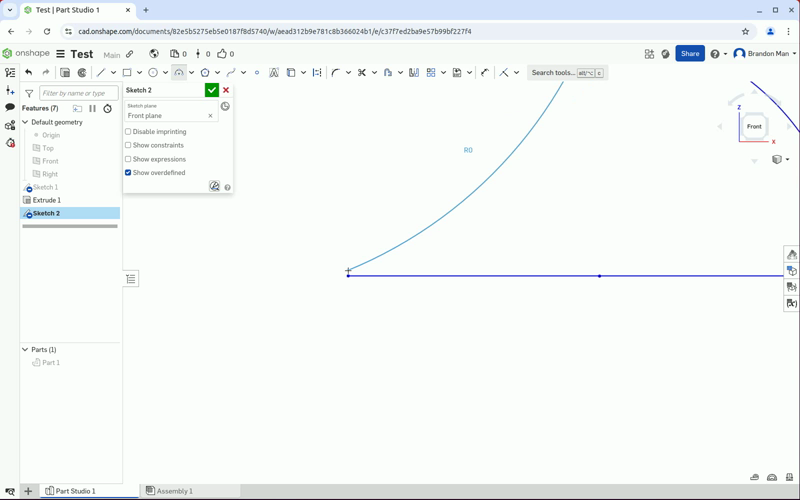
scroll(-6)
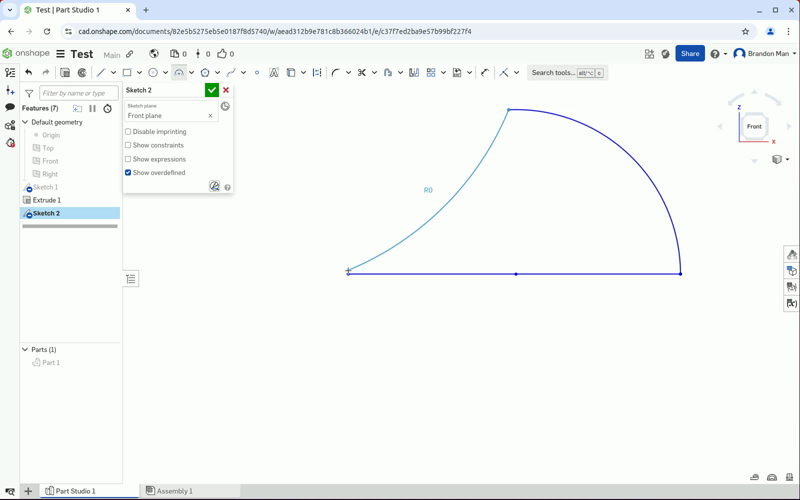
scroll(-6)
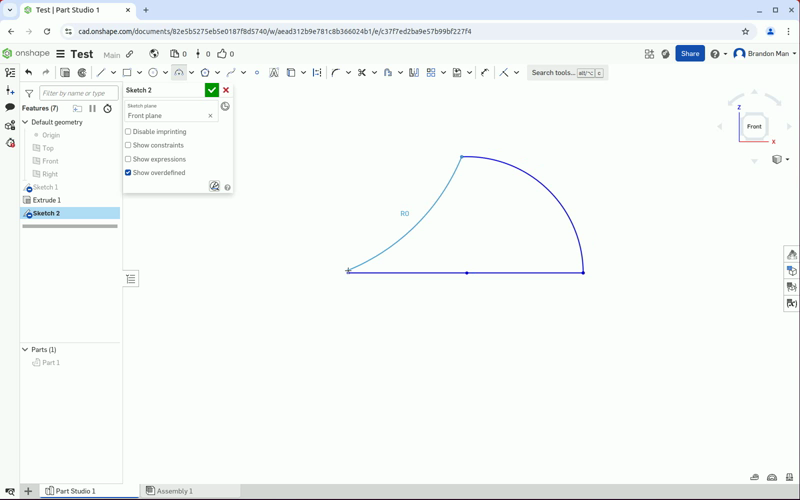
scroll(-6)
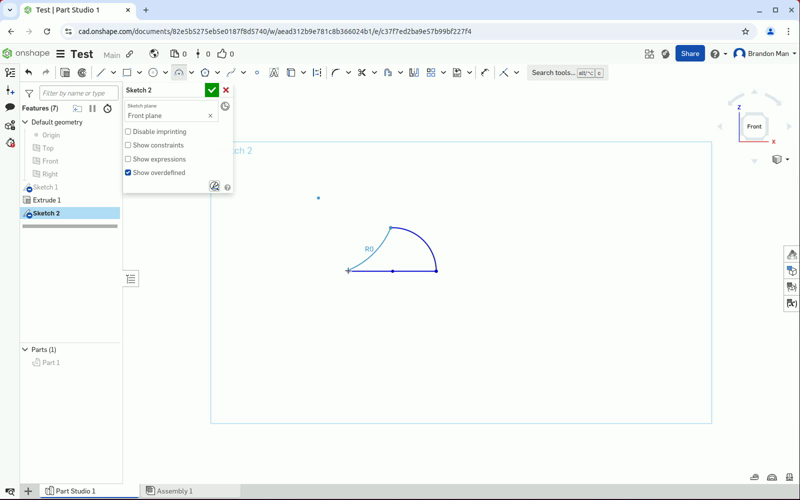
mouse_move(360, 240)
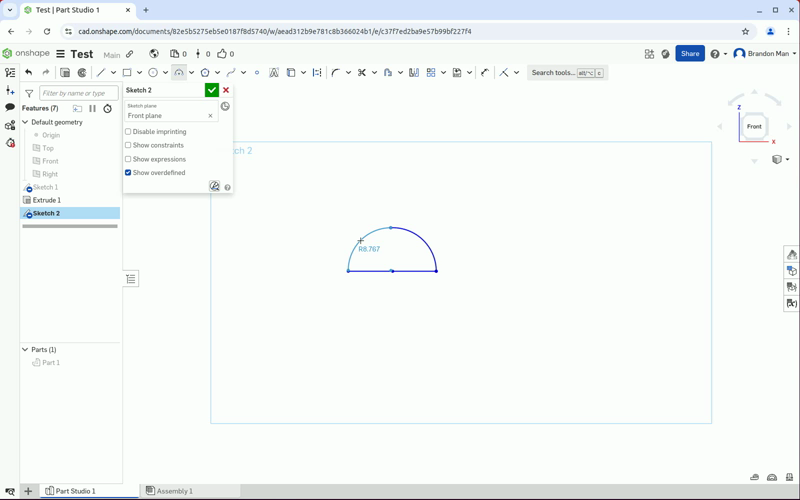
click(360, 240)
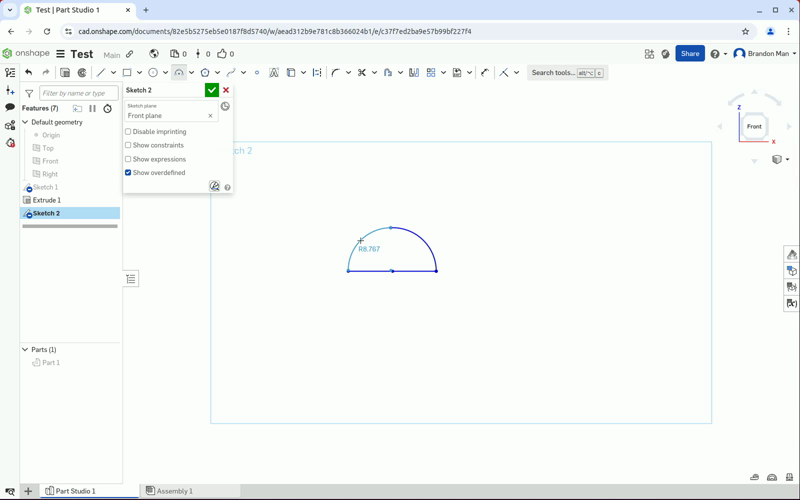
key_up(shift)
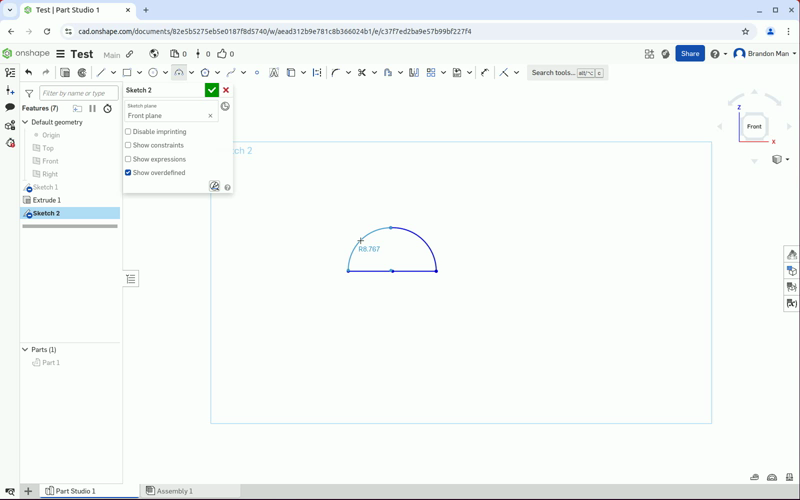
key(esc)
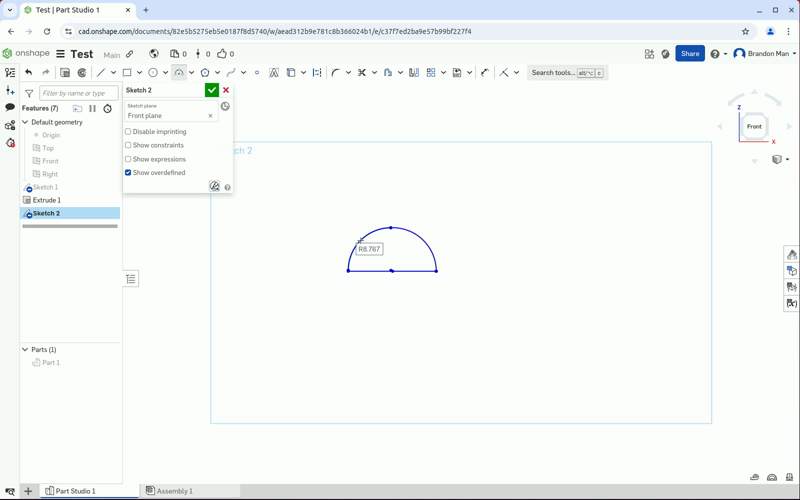
key(l)
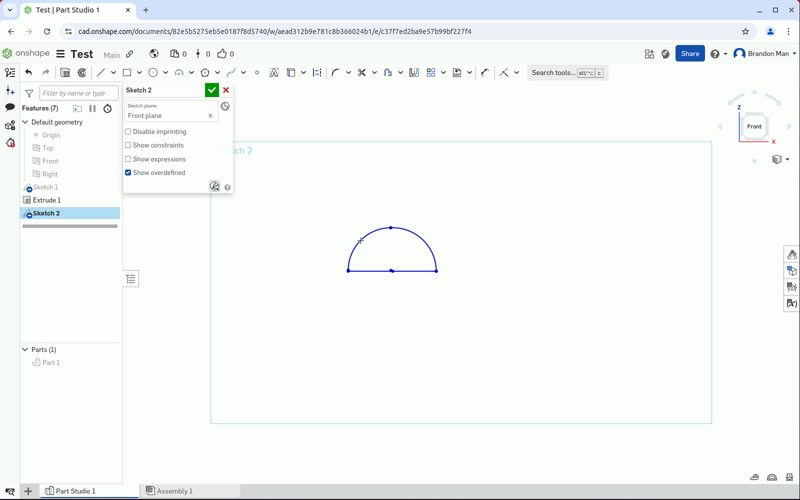
mouse_move(348, 270)
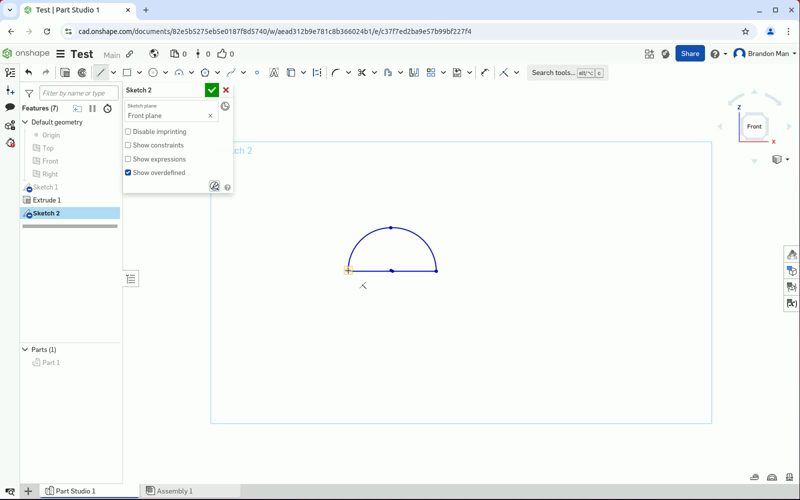
scroll(6)
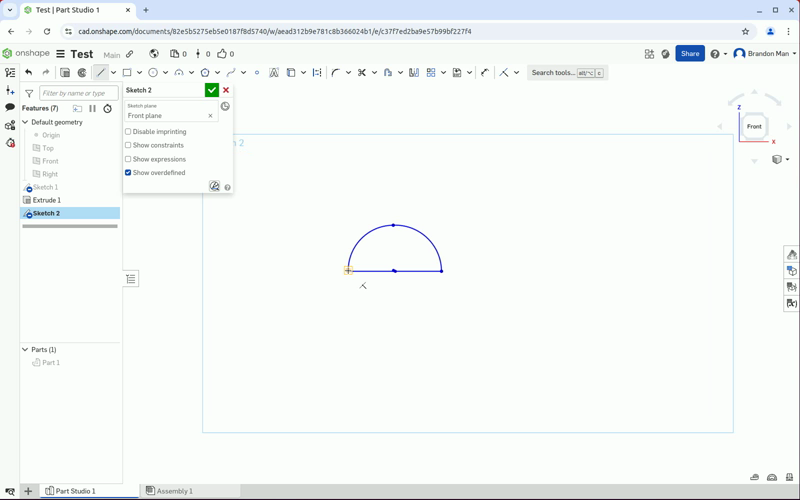
scroll(6)
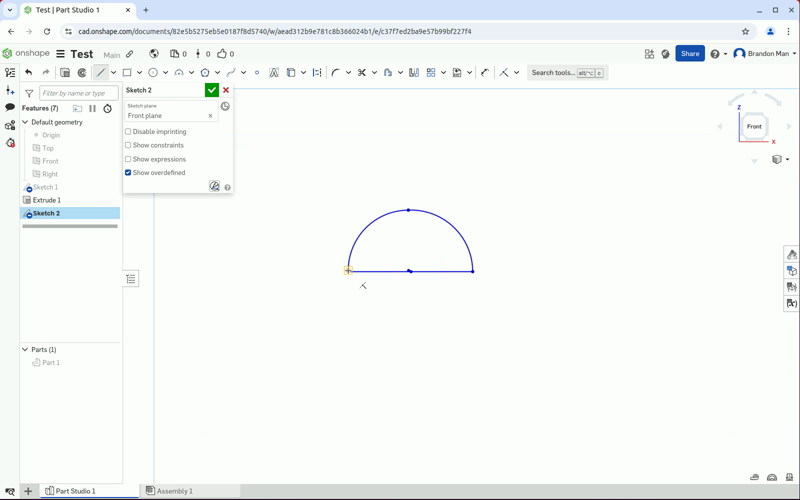
scroll(6)
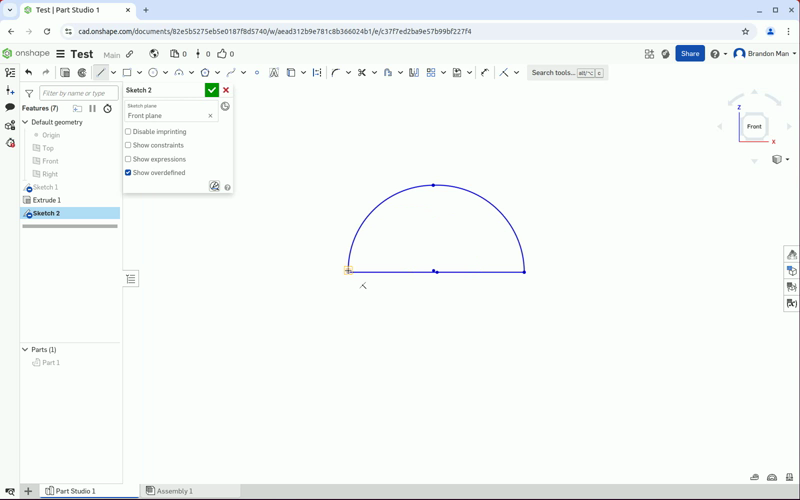
scroll(6)
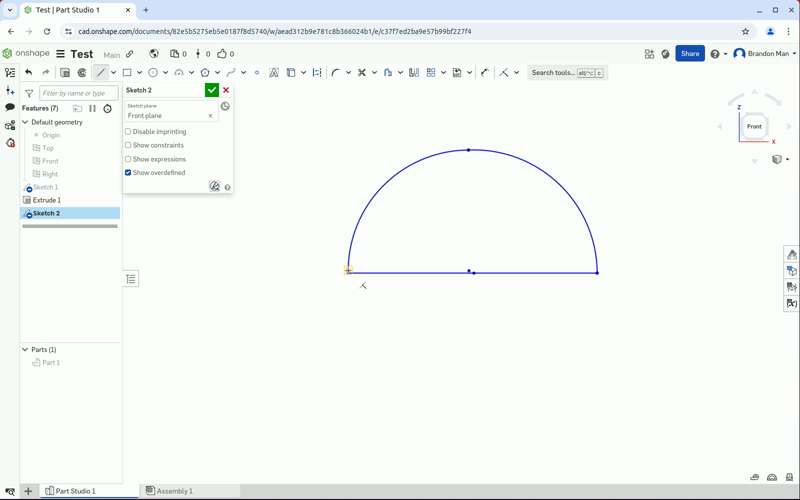
scroll(6)
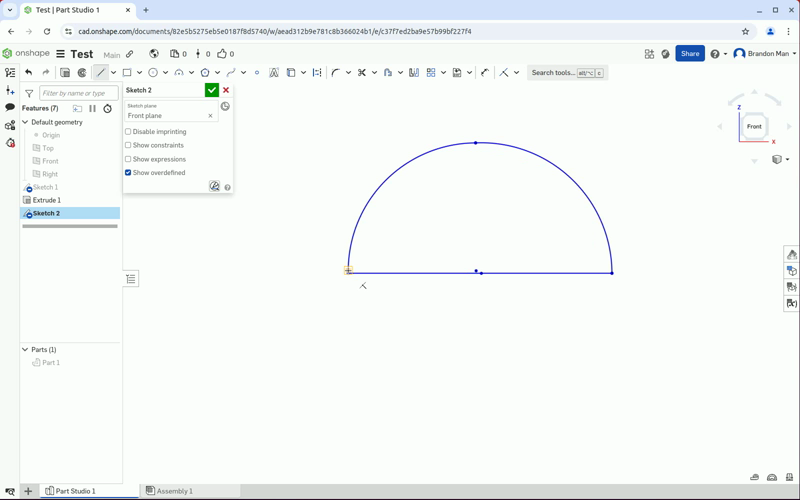
scroll(6)
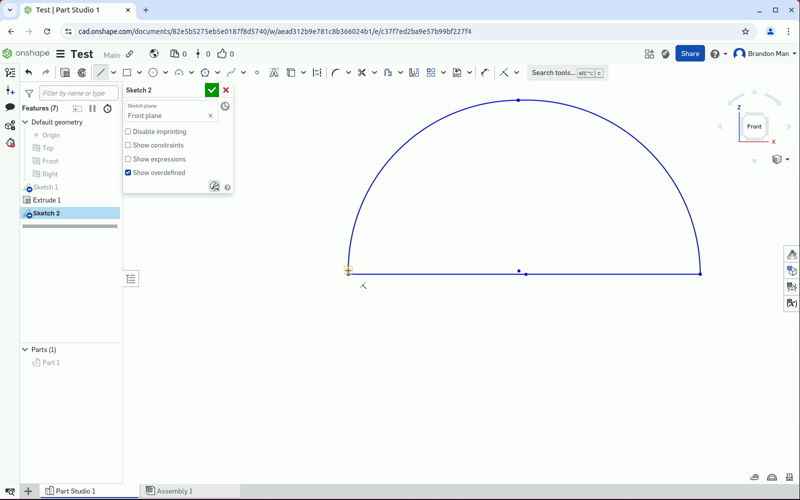
scroll(6)
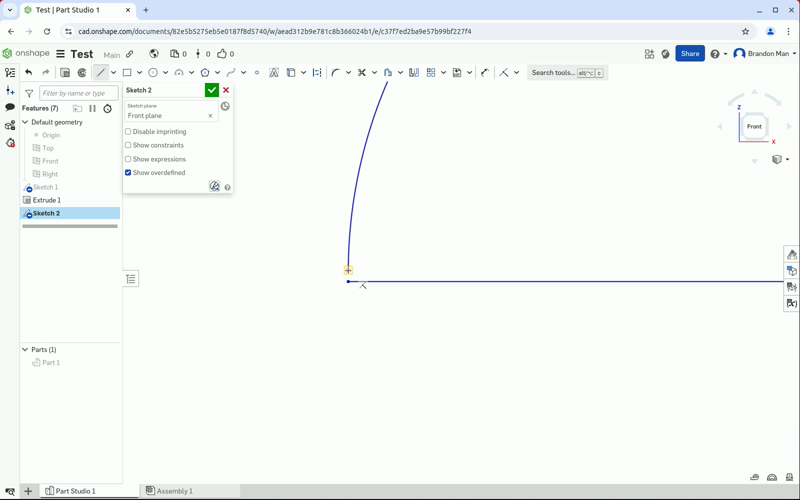
click(348, 270)
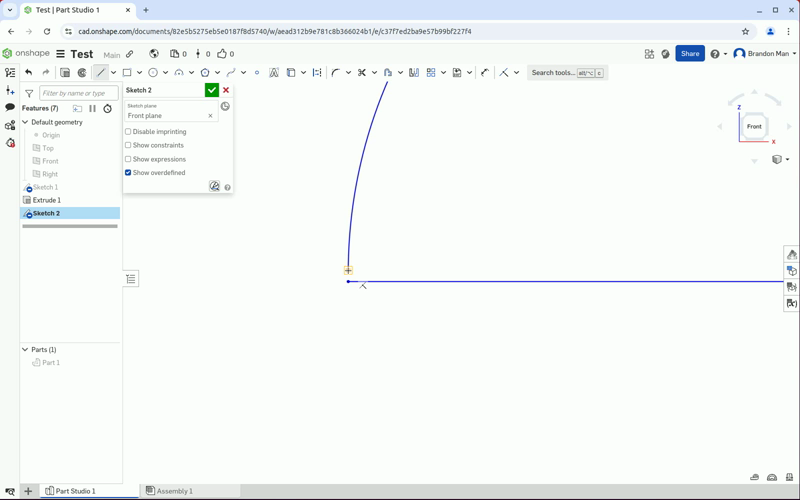
scroll(-6)
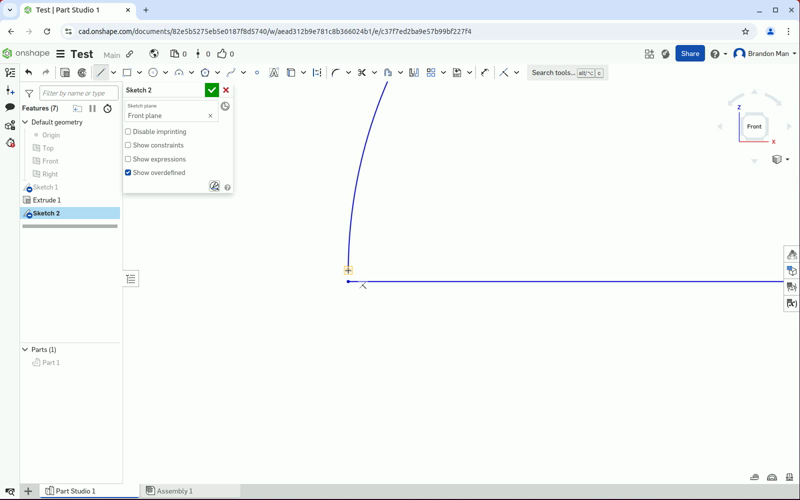
scroll(-6)
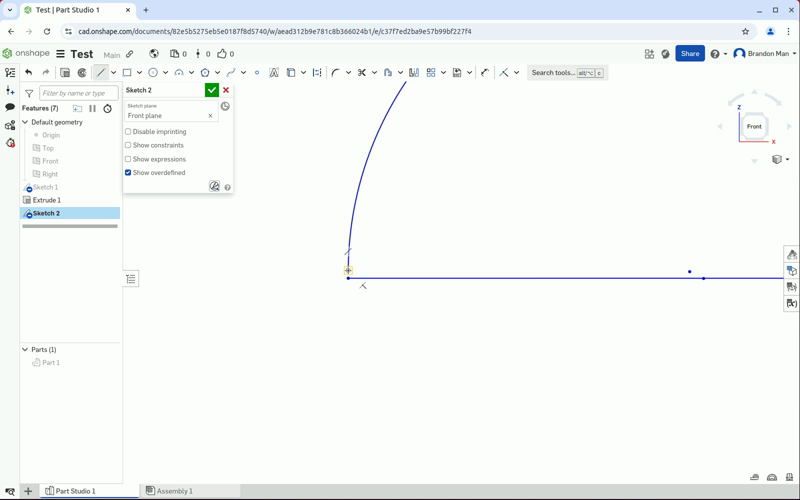
scroll(-6)
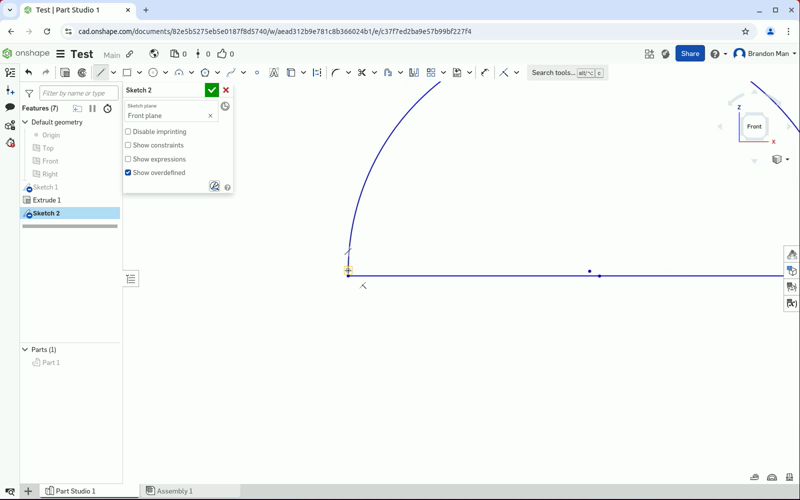
scroll(-6)
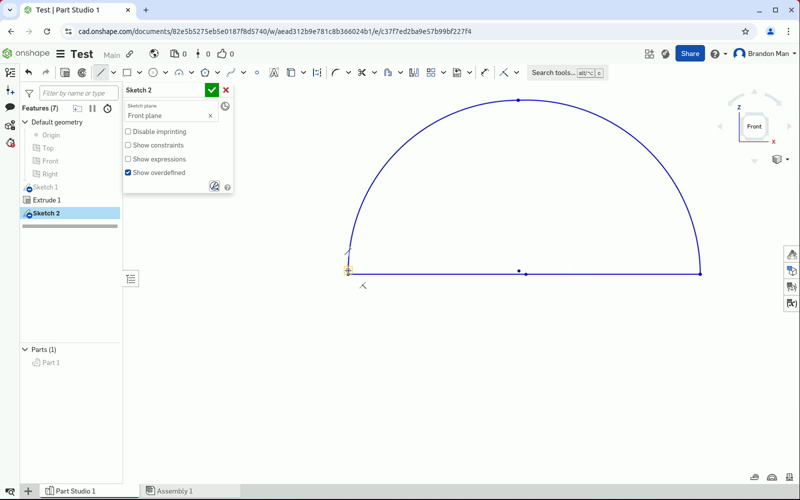
scroll(-6)
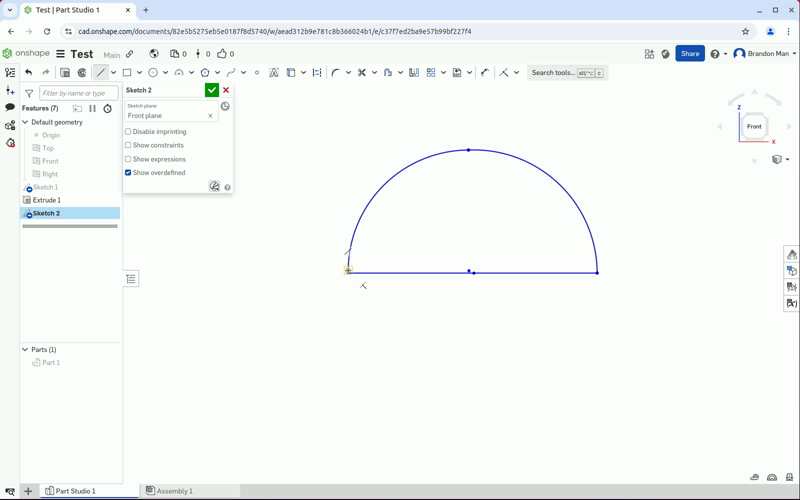
scroll(-6)
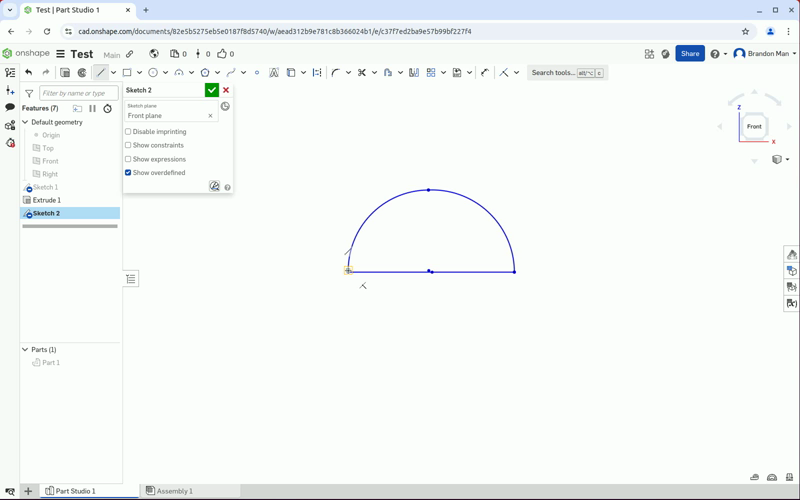
scroll(-6)
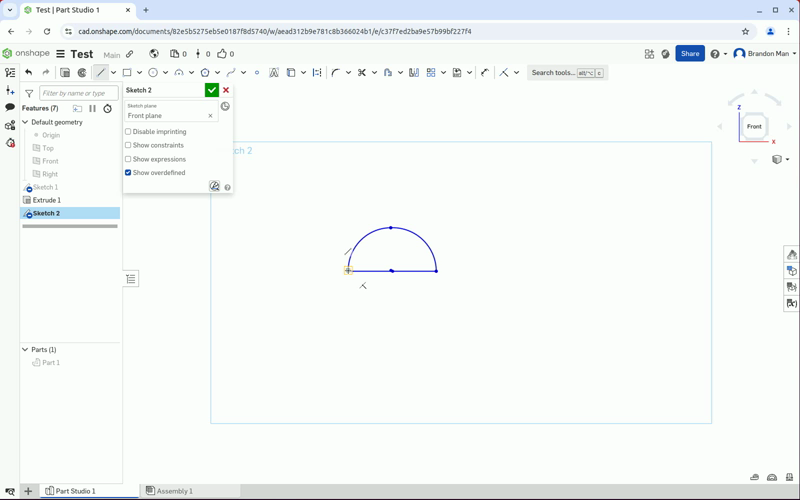
mouse_move(378, 270)
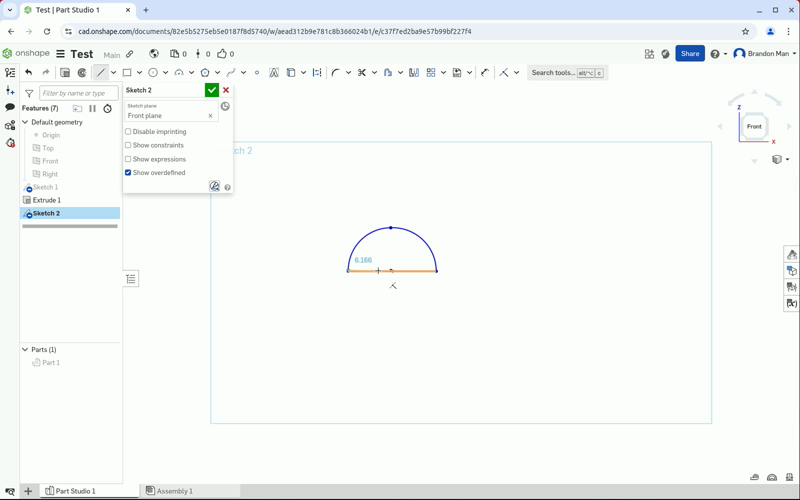
key_down(shift)
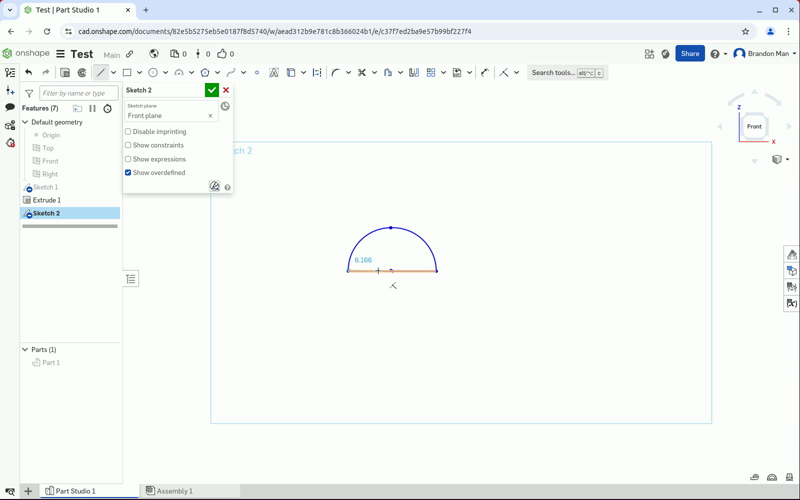
mouse_move(348, 271)
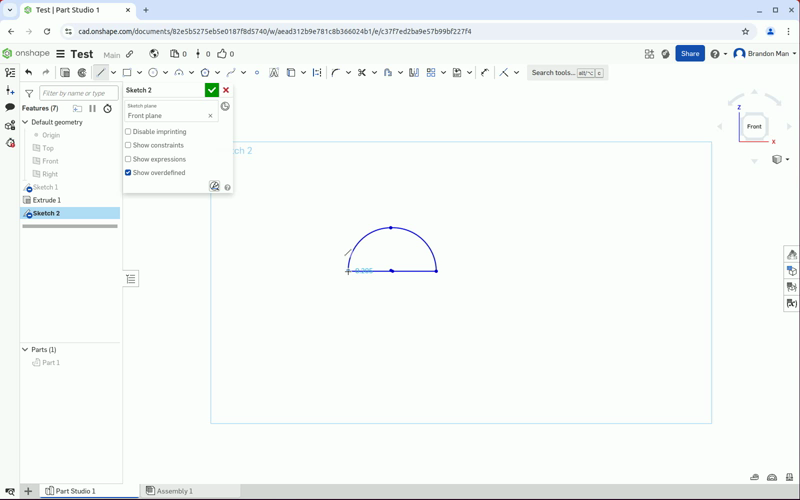
scroll(6)
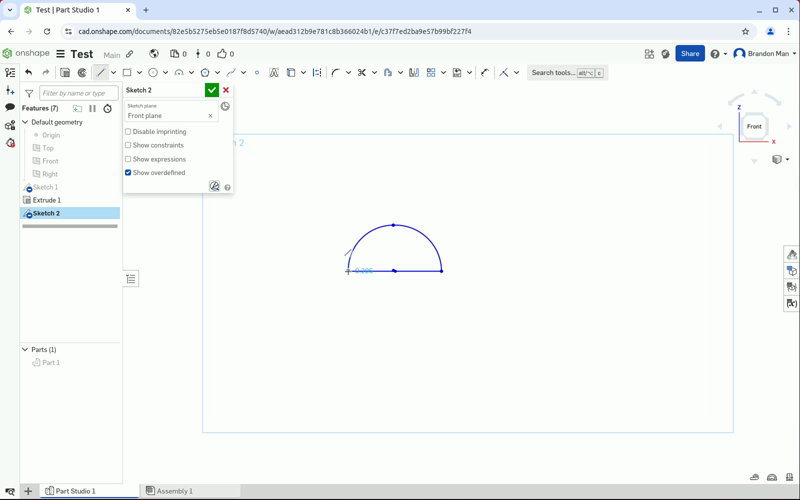
scroll(6)
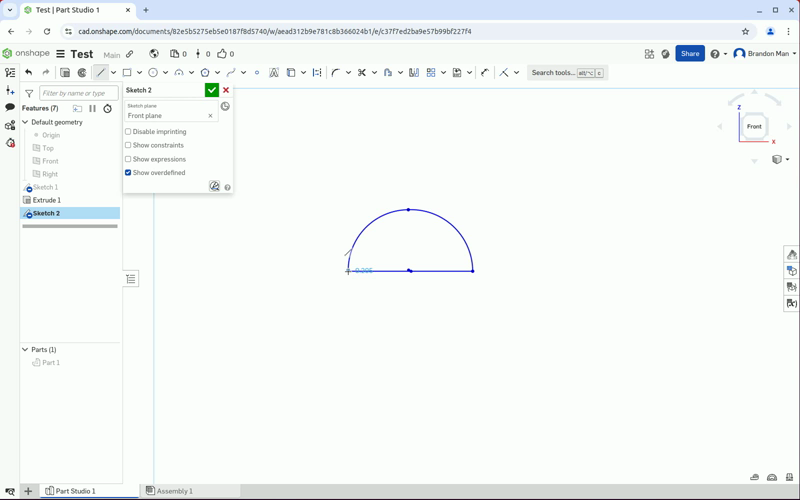
scroll(6)
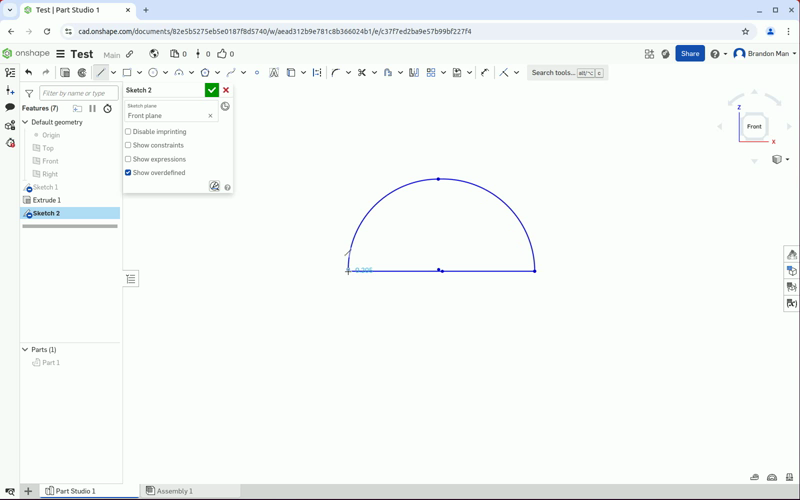
scroll(6)
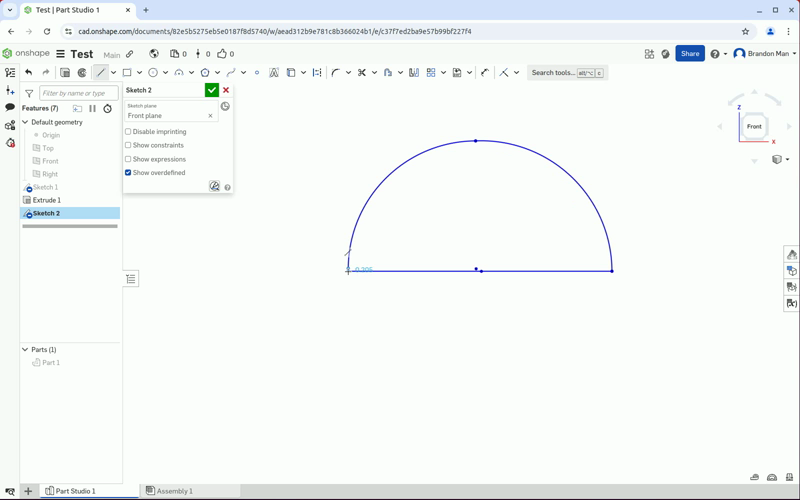
scroll(6)
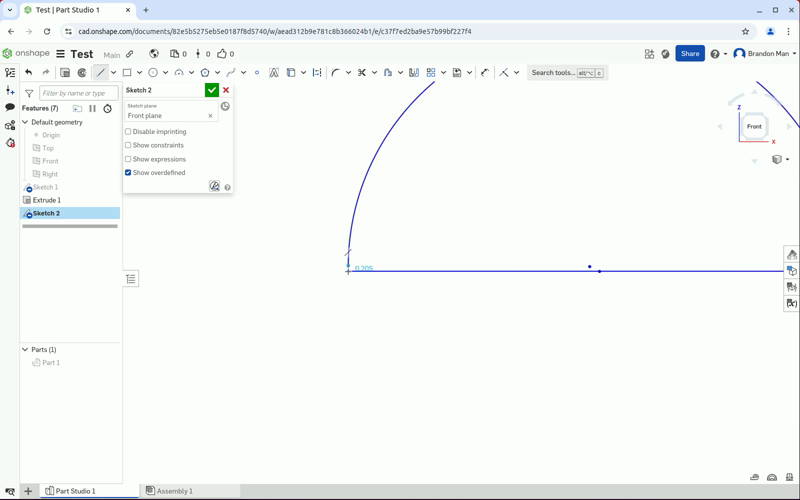
scroll(6)
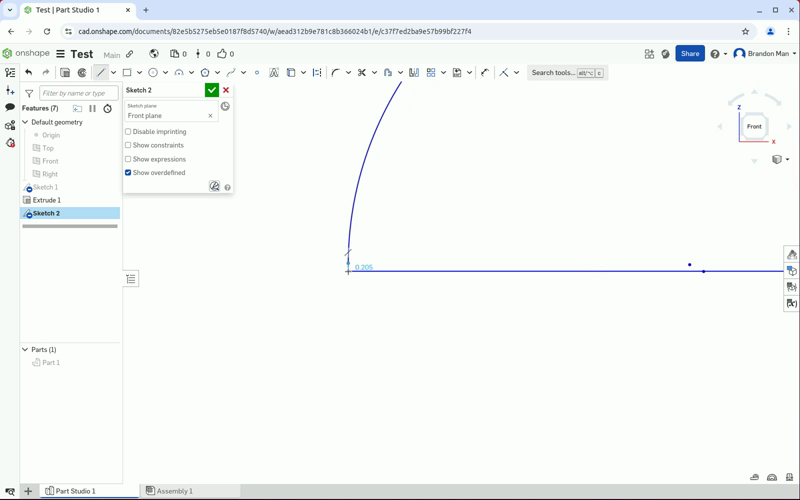
scroll(6)
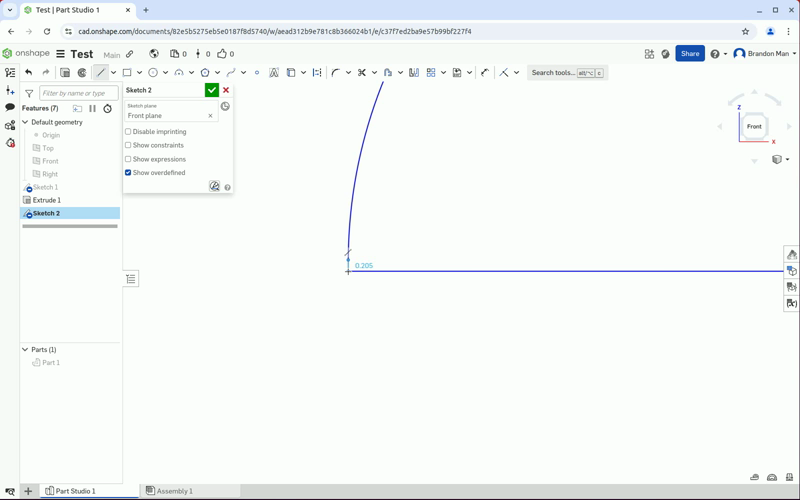
key_up(shift)
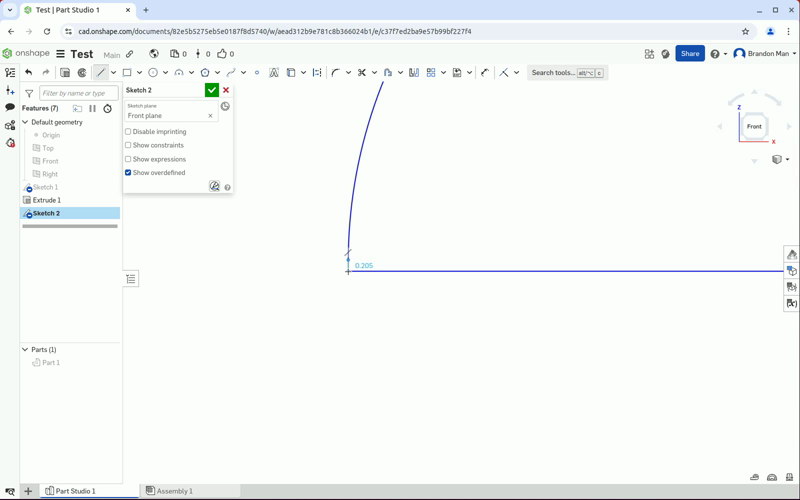
click(348, 271)
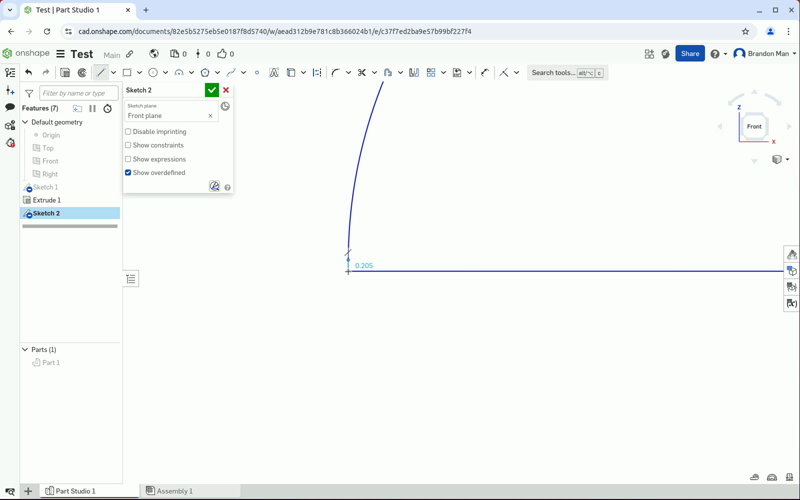
scroll(-6)
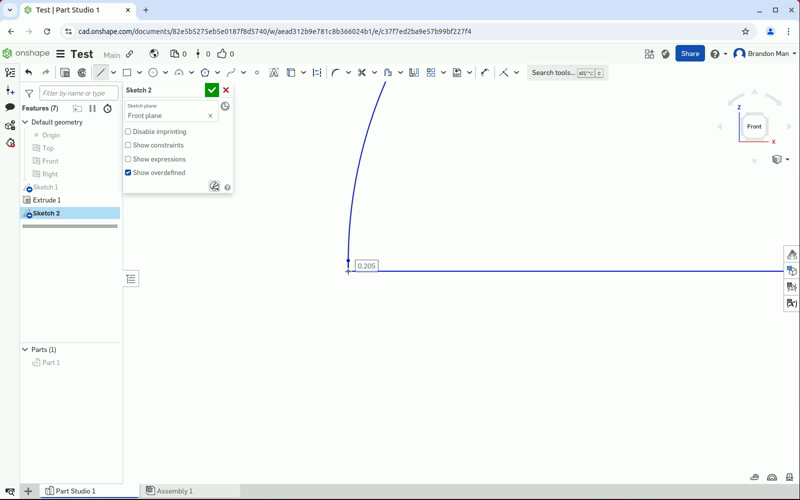
scroll(-6)
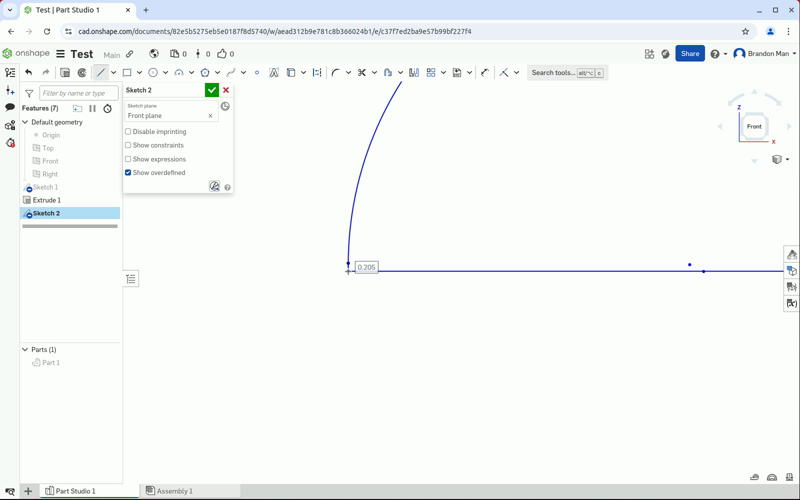
scroll(-6)
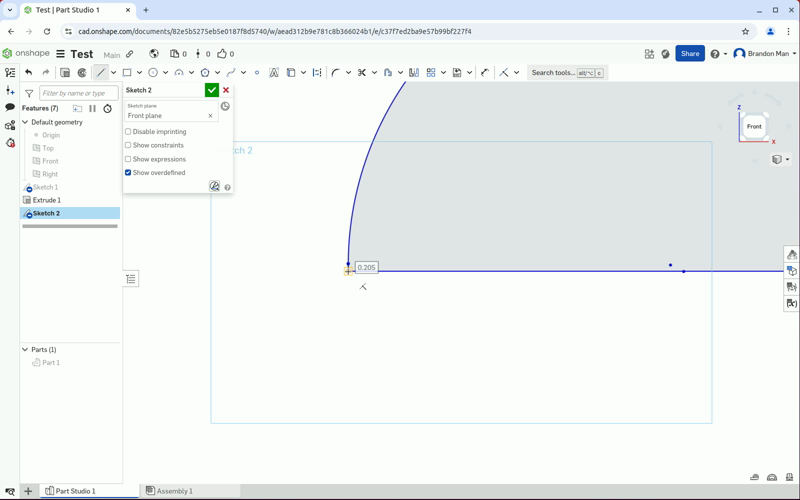
scroll(-6)
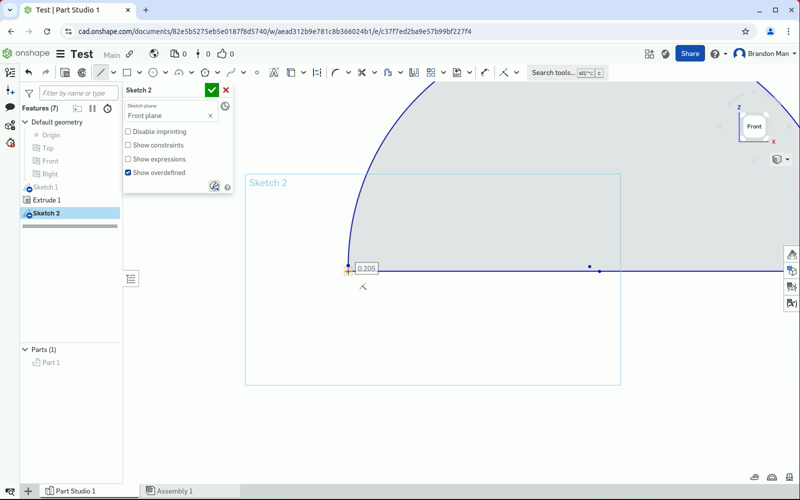
scroll(-6)
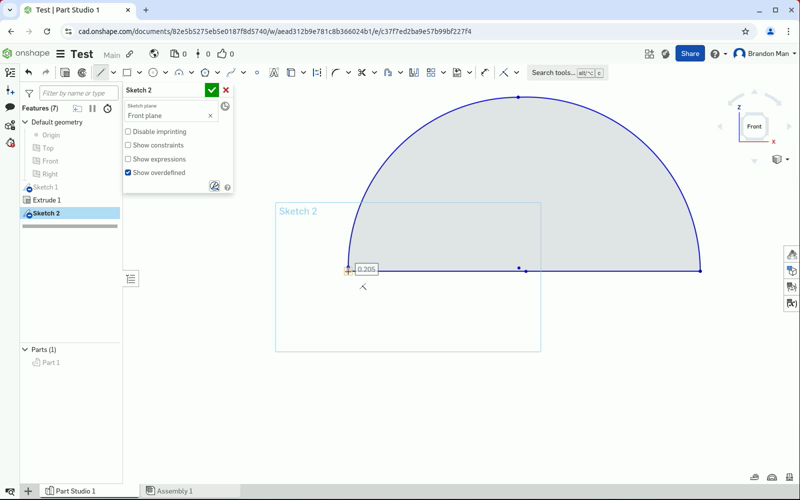
scroll(-6)
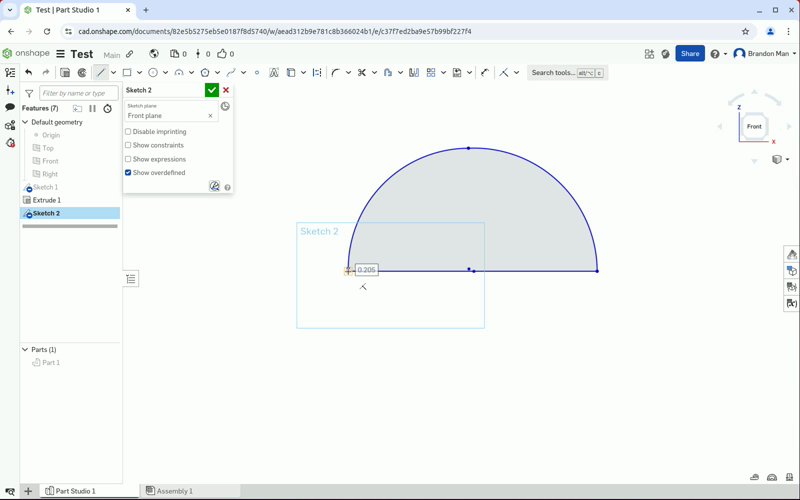
scroll(-6)
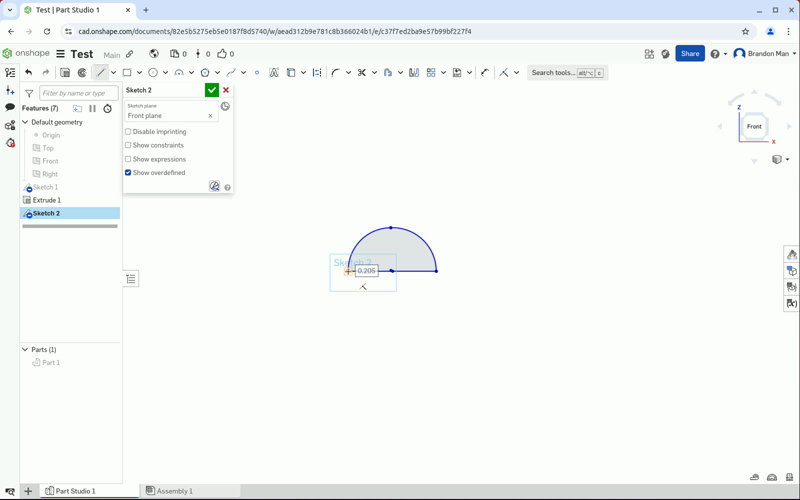
key(esc)
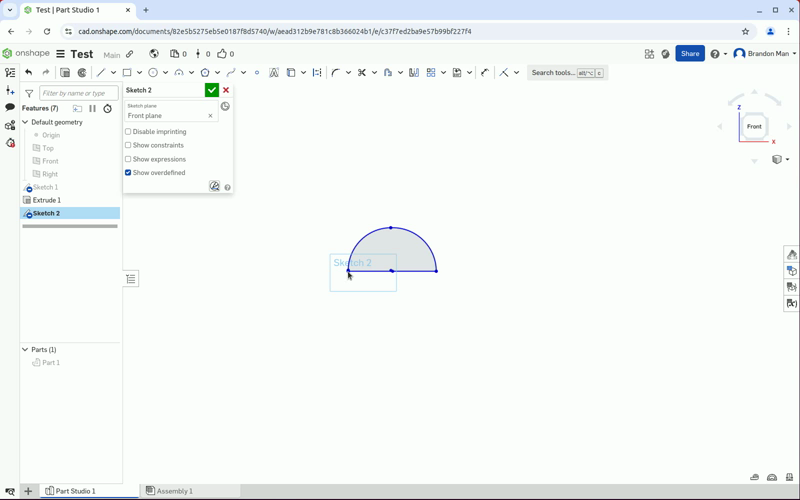
mouse_move(396, 252)
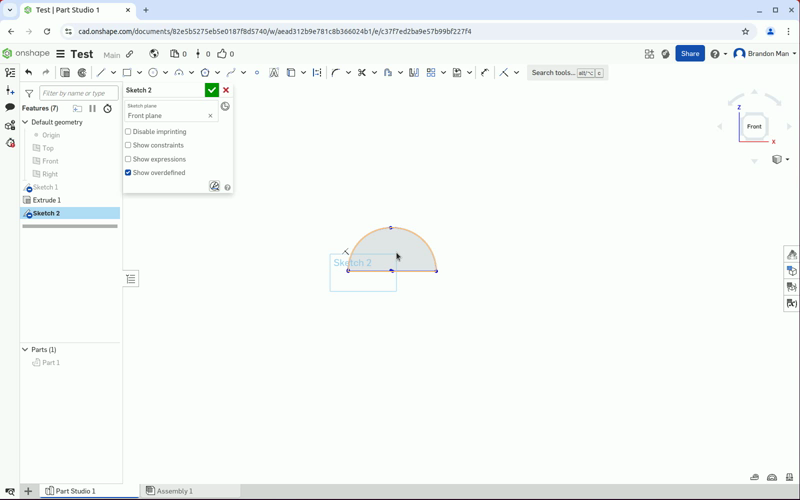
click(396, 252)
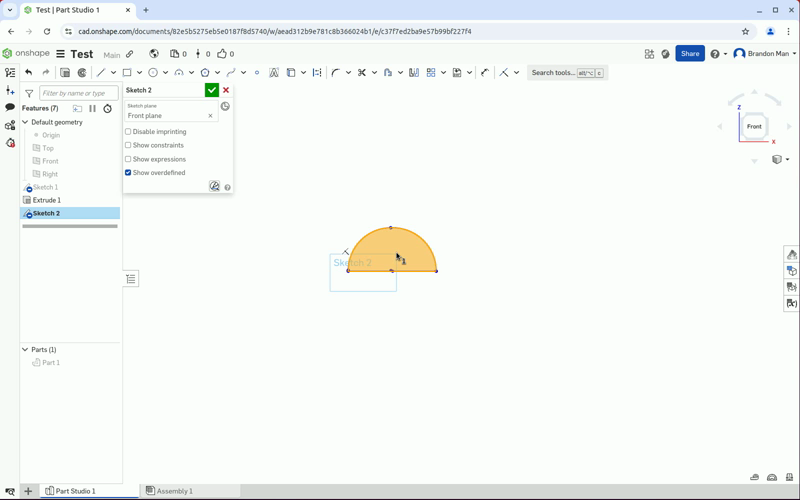
mouse_move(73, 352)
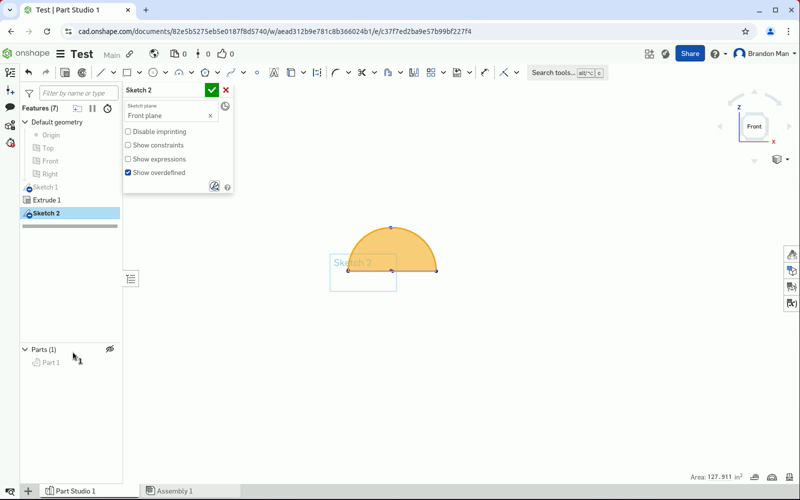
key(shift+y)
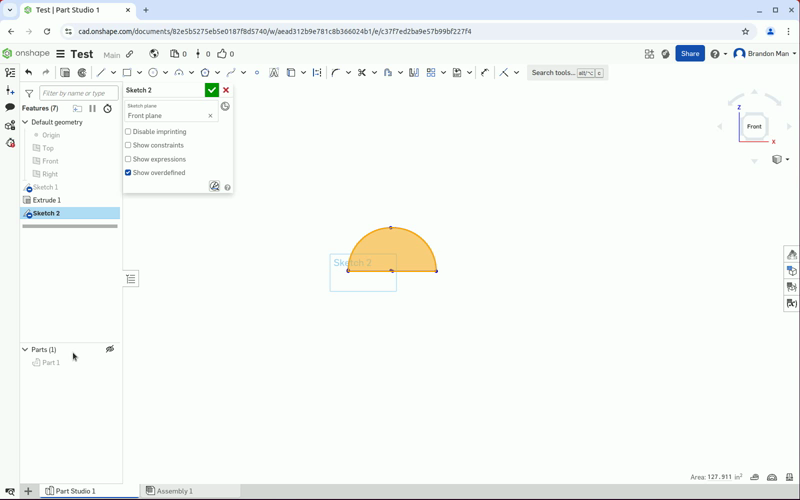
key(shift+e)
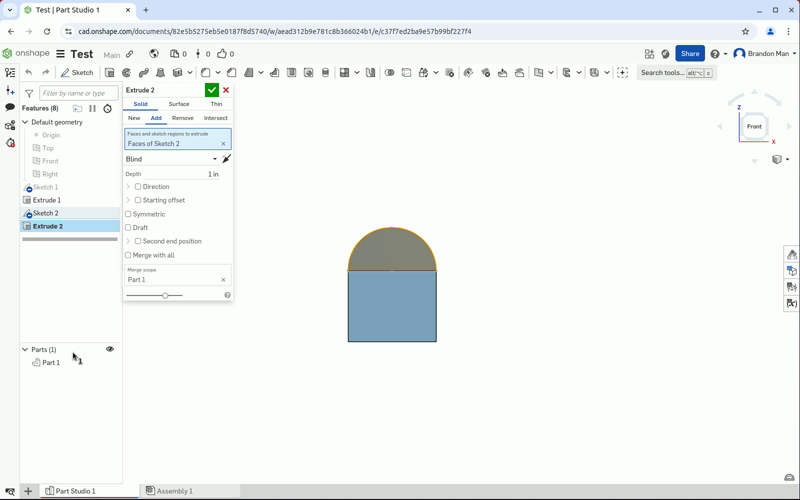
mouse_move(143, 106)
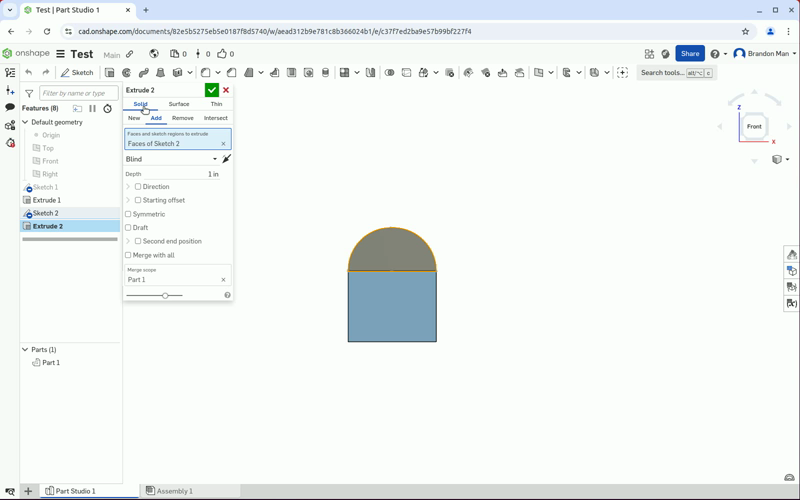
click(143, 106)
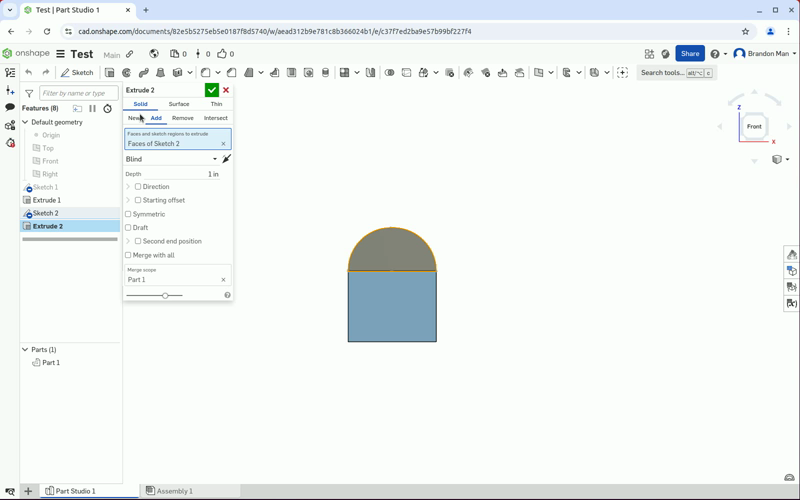
mouse_move(137, 120)
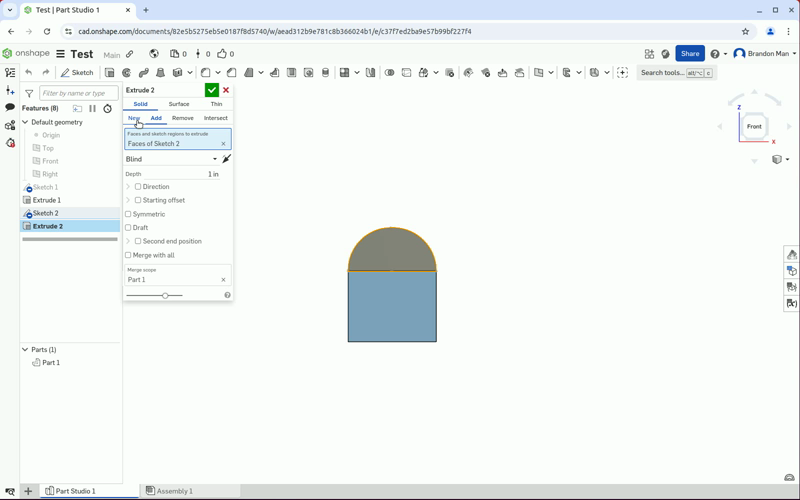
click(137, 120)
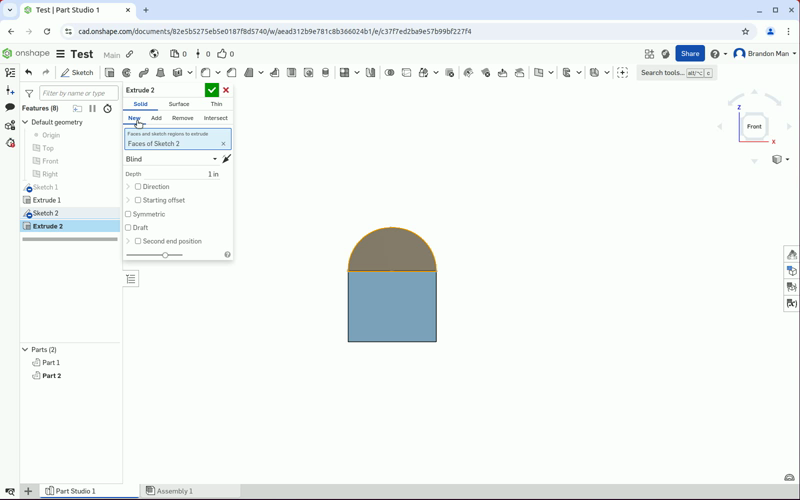
key(tab, 4)
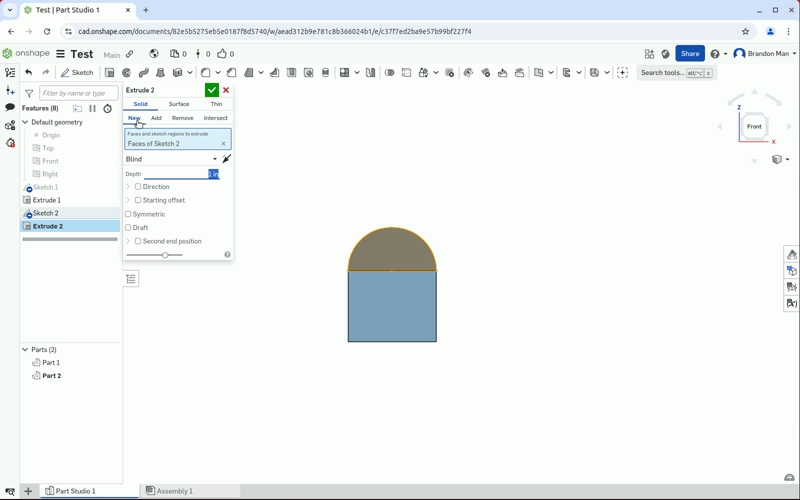
text(7.703)
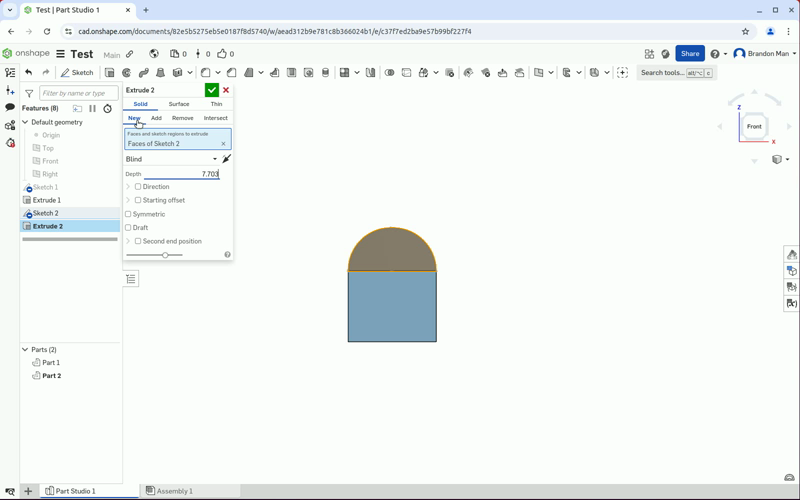
key(enter)
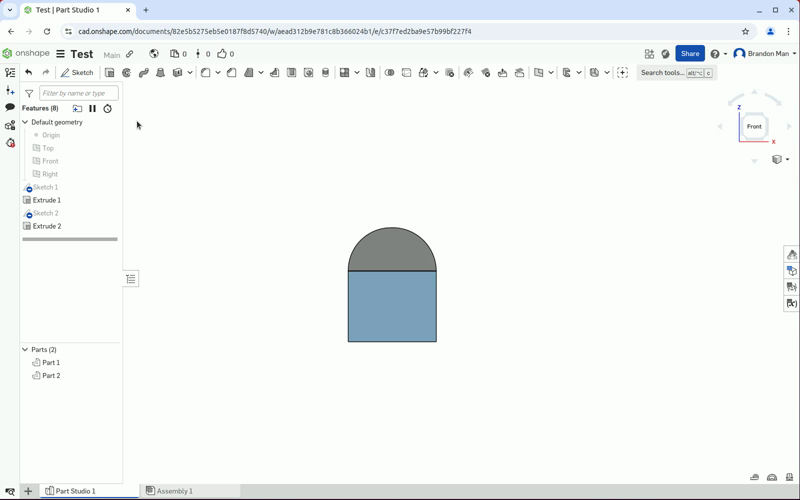
key(shift+h)
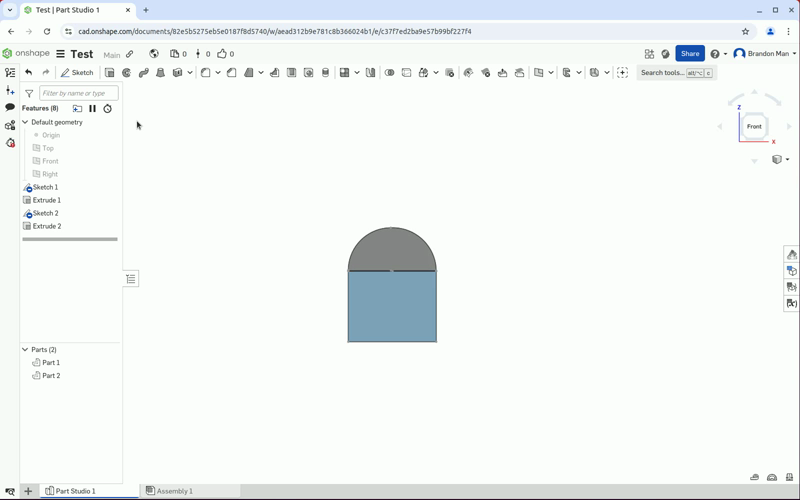
key(shift+h)
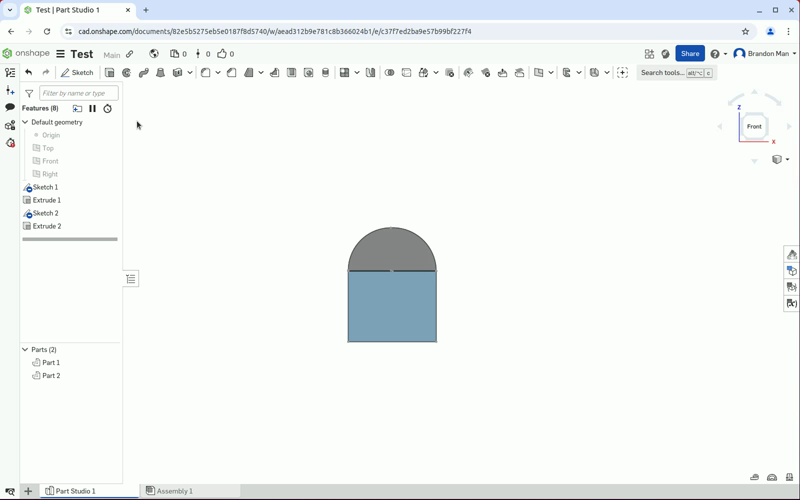
key(shift+7)
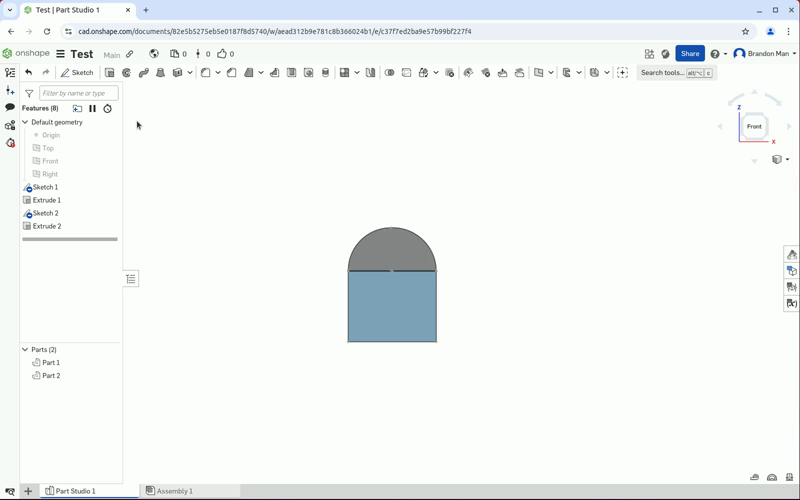
key(left, 2)
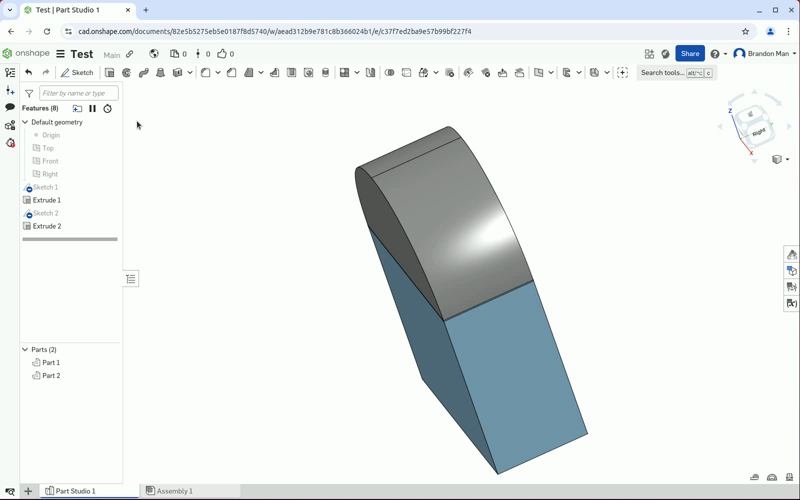
key(down, 2)
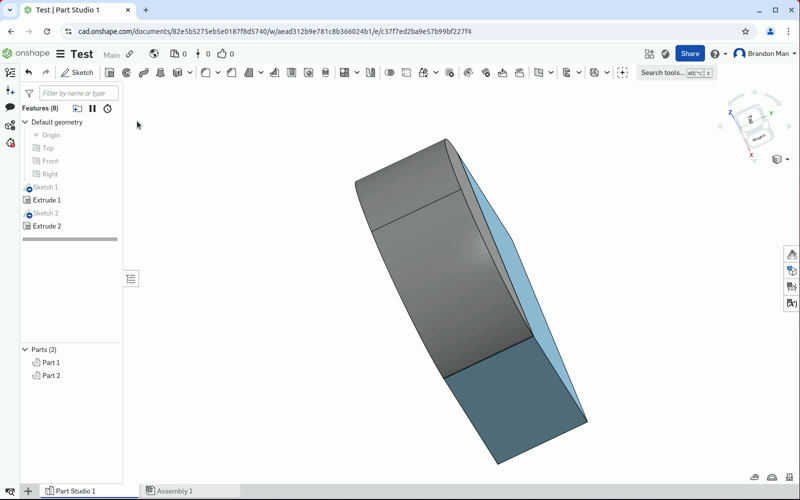
key(up, 2)
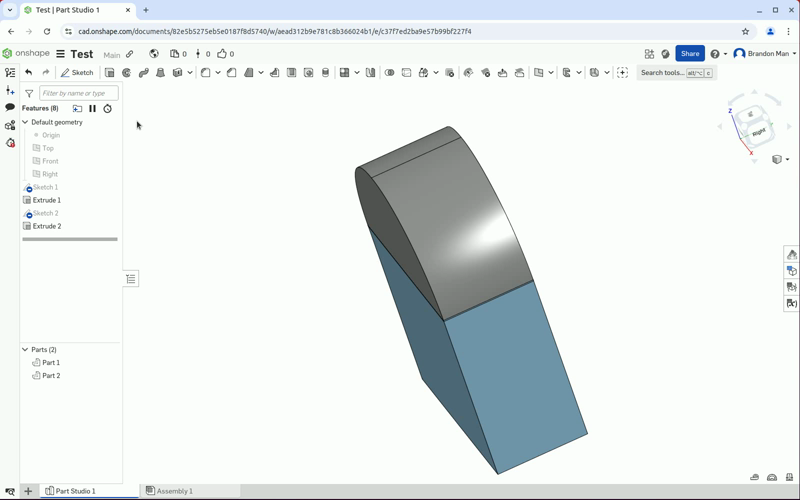
key(right, 2)
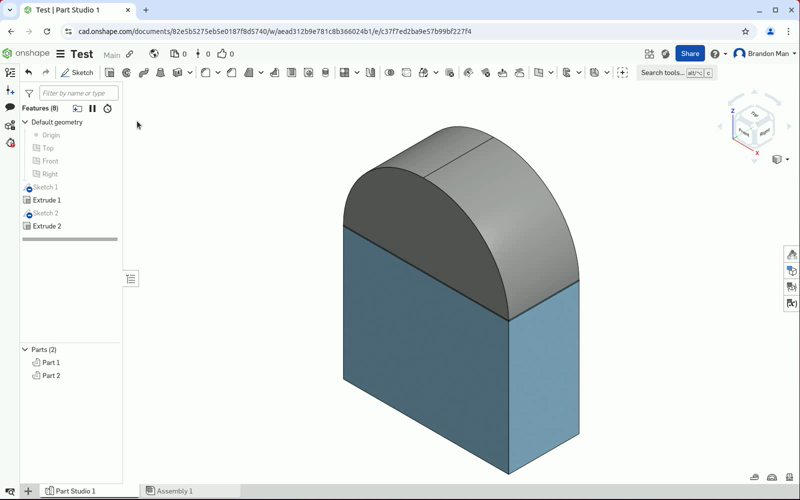
mouse_move(73, 189)
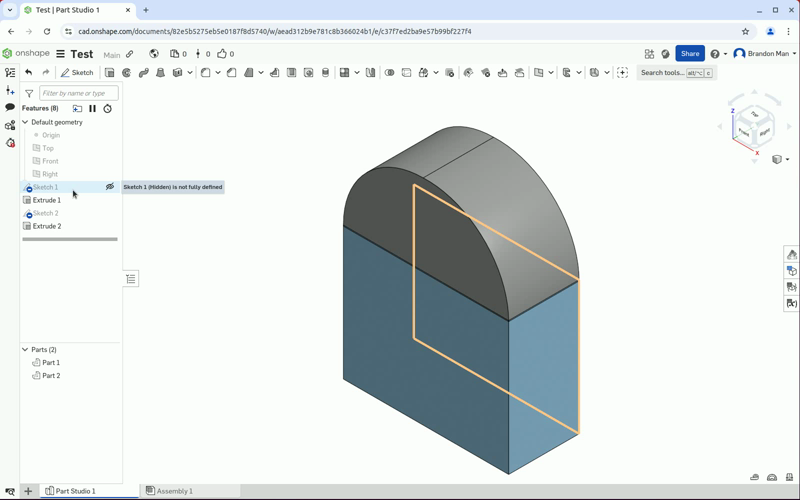
click(73, 189)